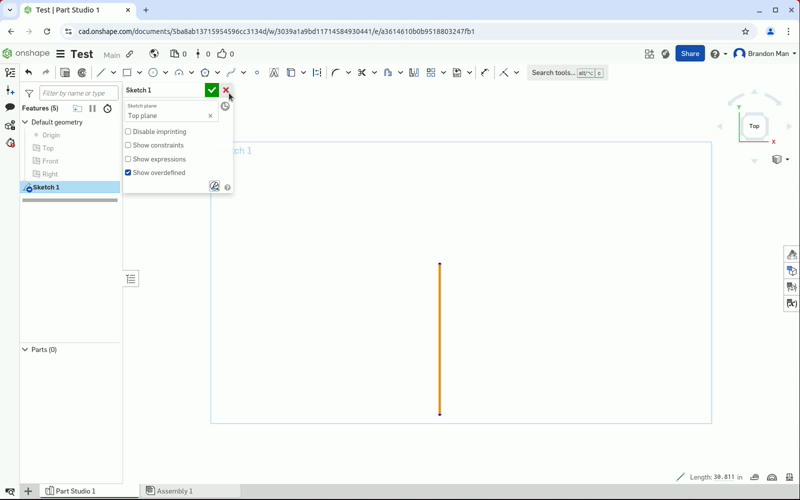
key(shift+h)
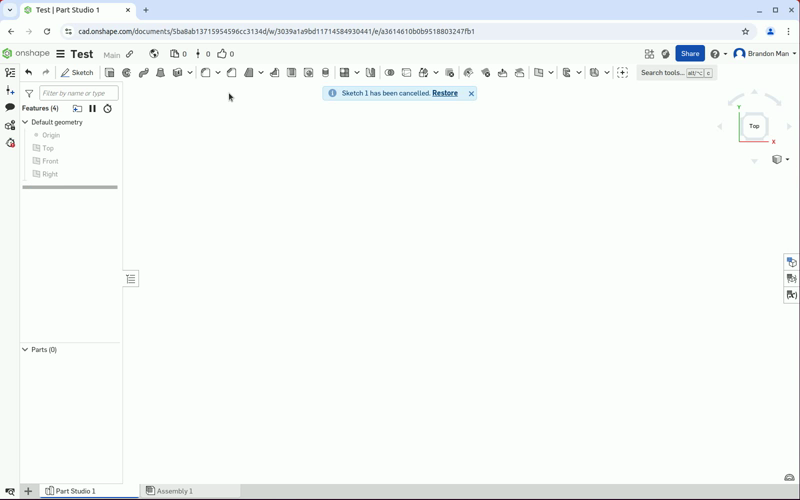
mouse_move(73, 352)
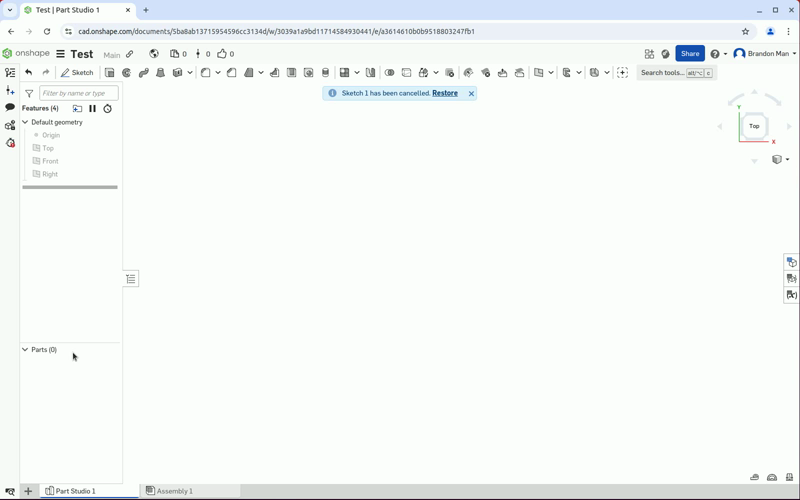
key(y)
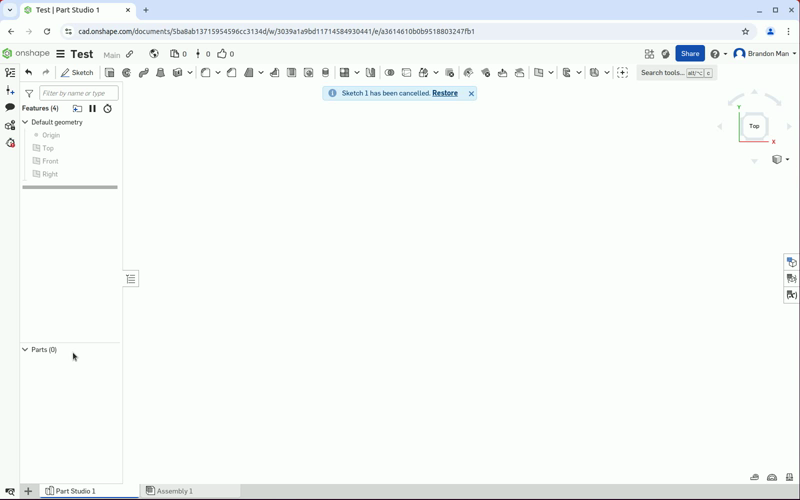
key(shift+p)
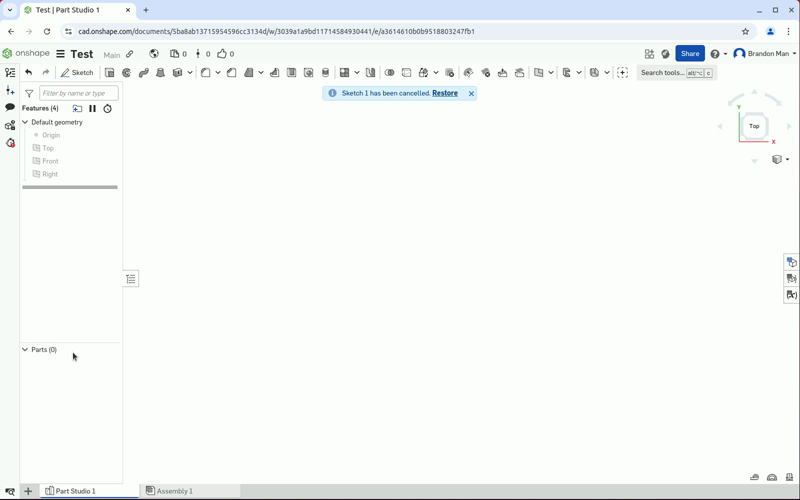
key(space)
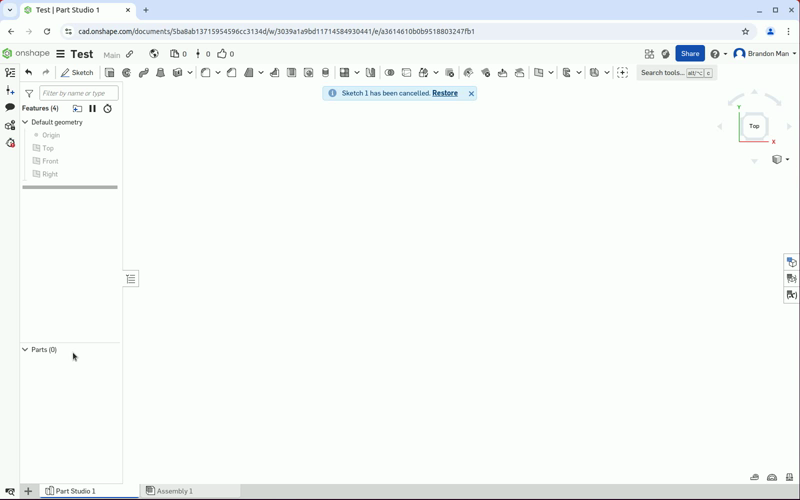
key_down(shift)
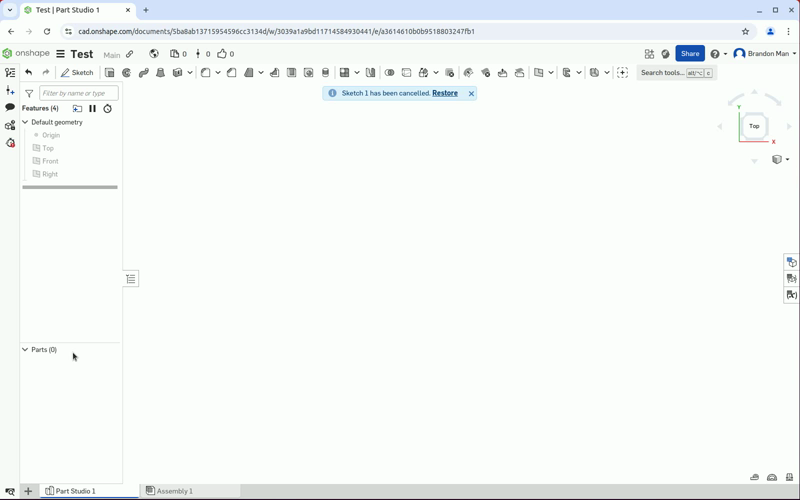
key(up)
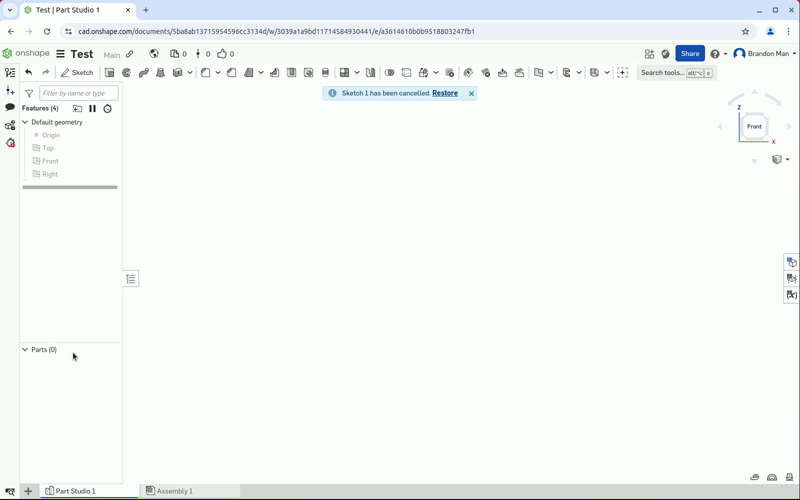
key_up(shift)
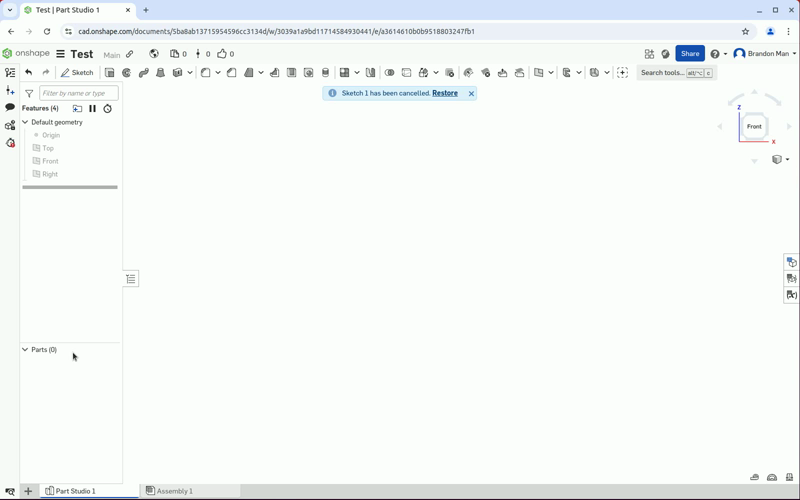
mouse_move(73, 352)
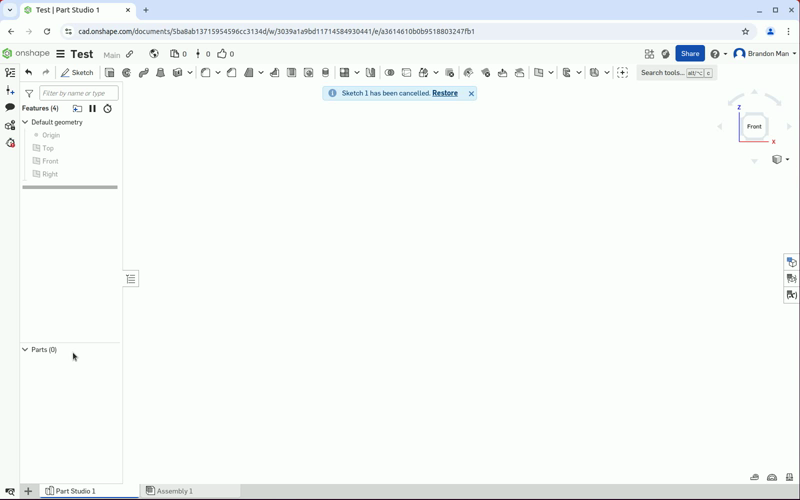
key(shift+y)
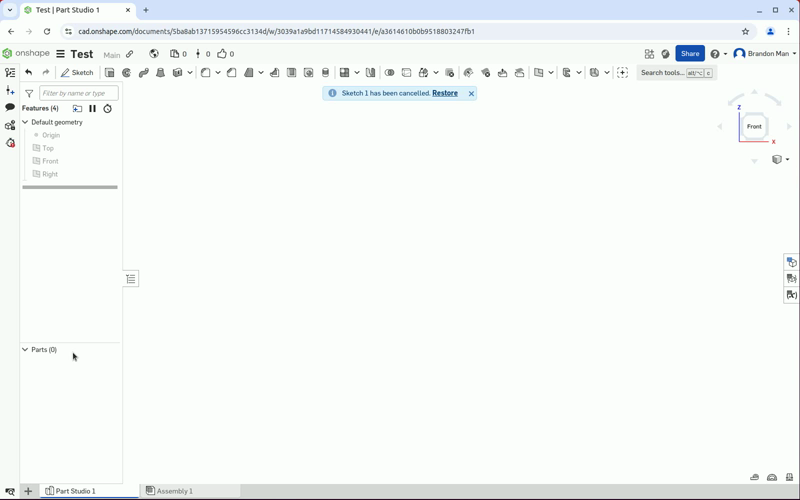
key(shift+s)
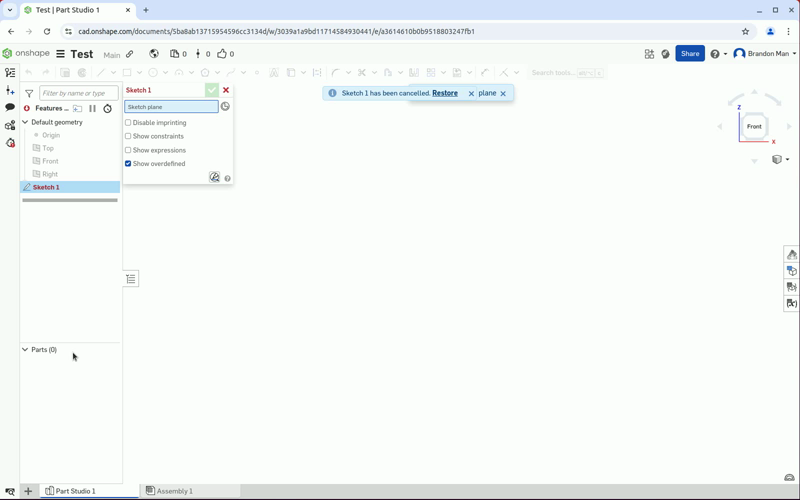
mouse_move(73, 163)
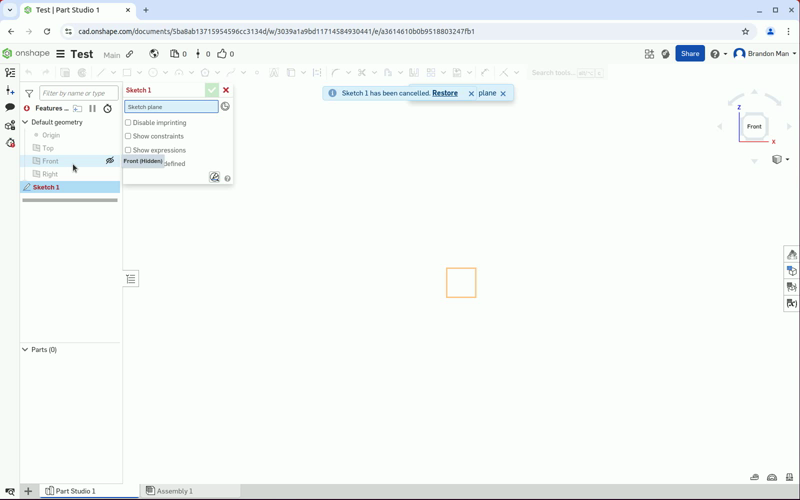
click(73, 163)
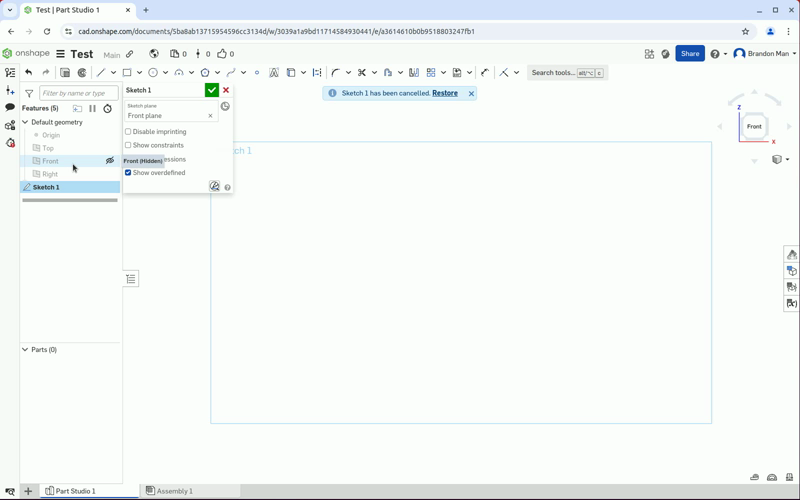
mouse_move(73, 352)
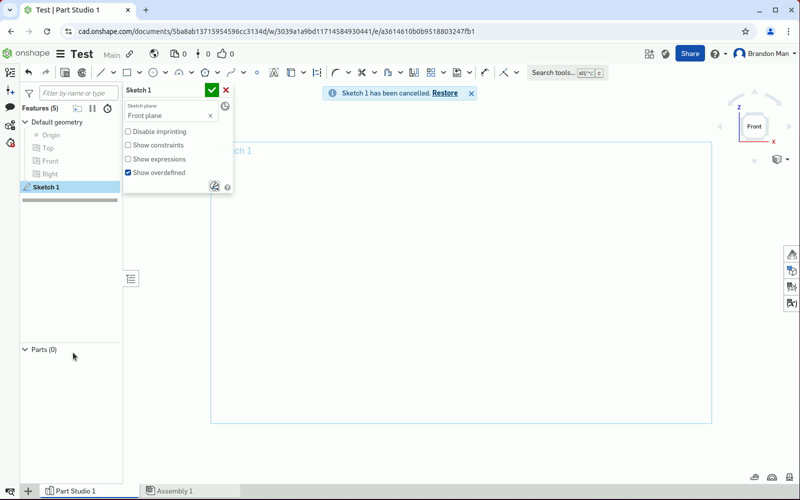
key(y)
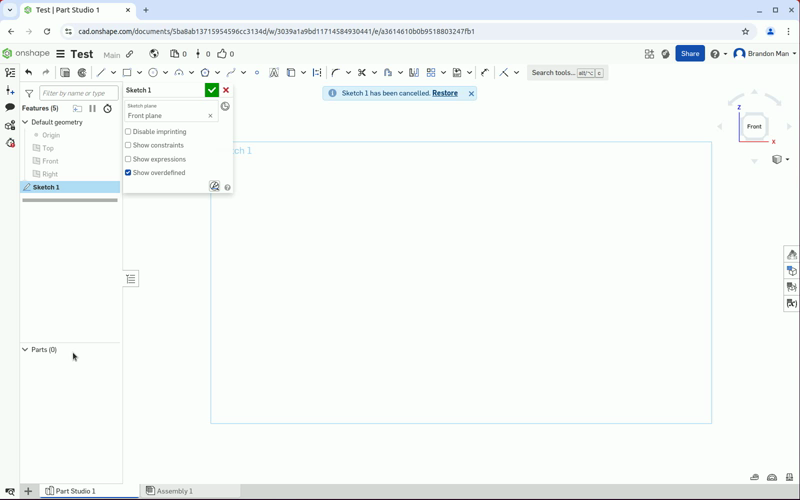
key(c)
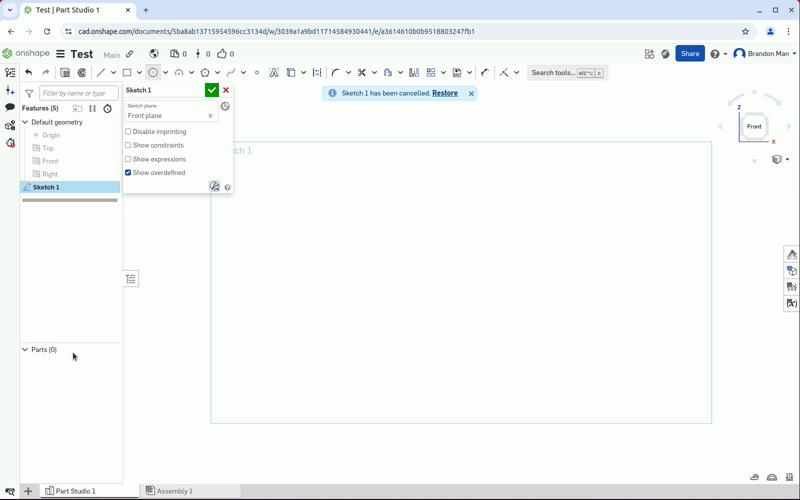
key_down(shift)
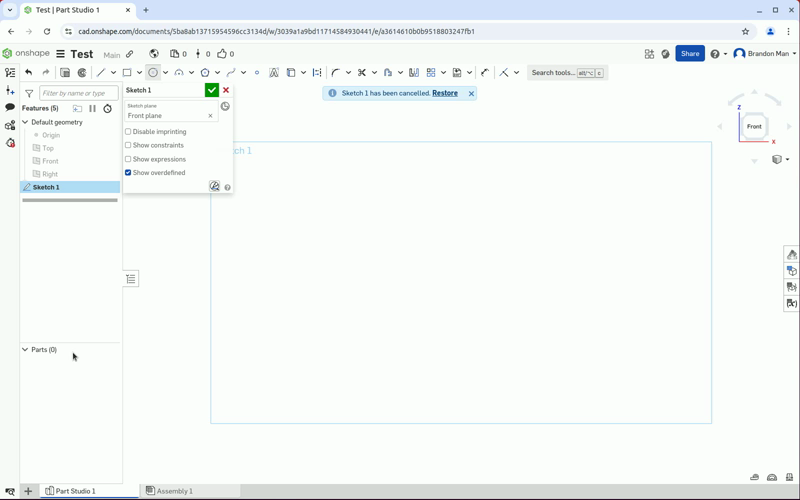
mouse_move(461, 282)
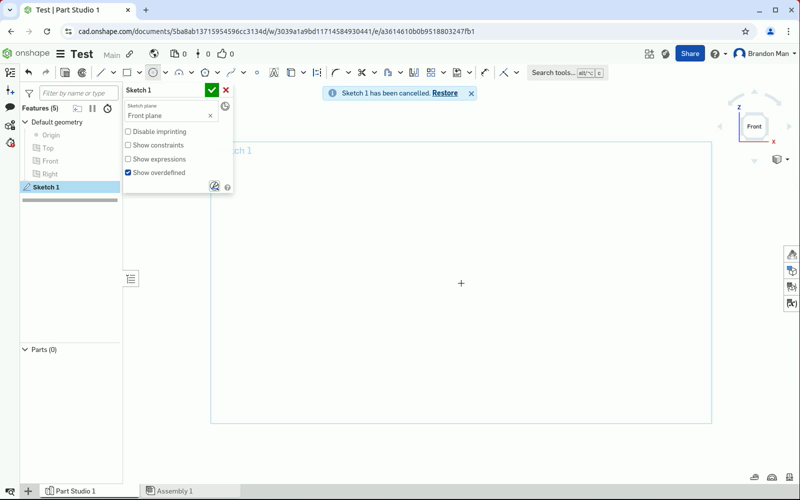
click(461, 282)
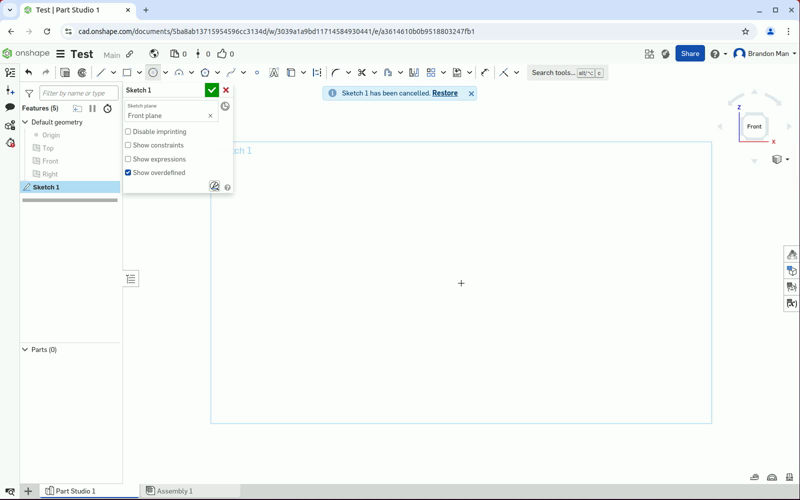
key_up(shift)
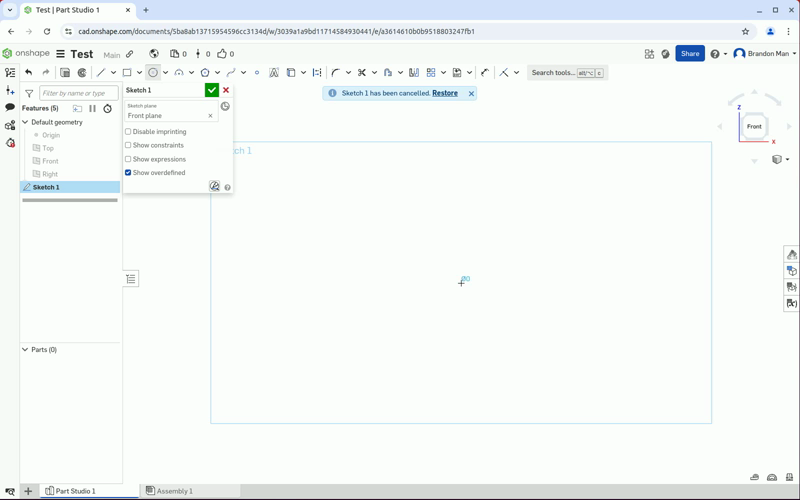
mouse_move(555, 282)
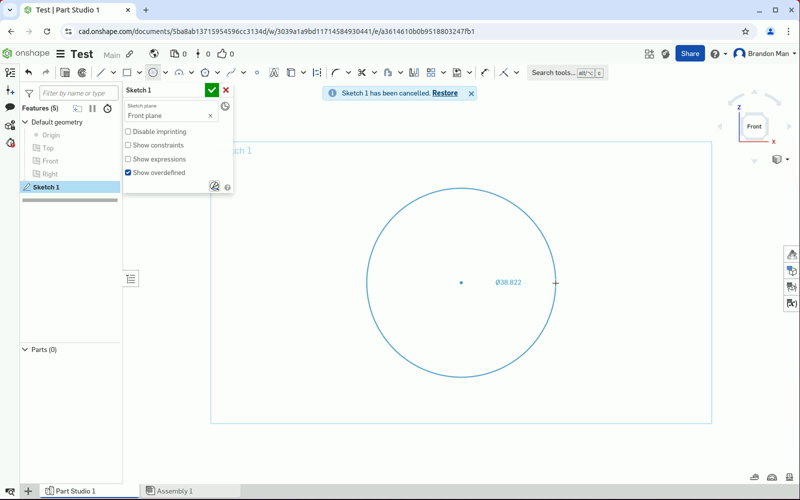
click(555, 282)
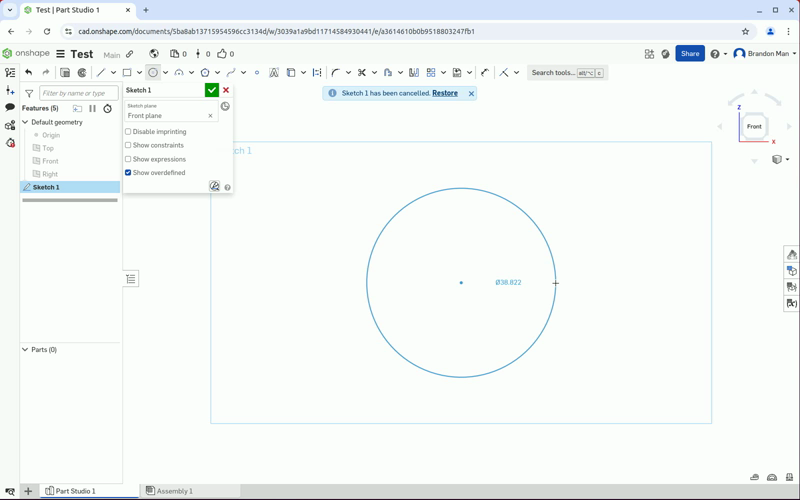
key(esc)
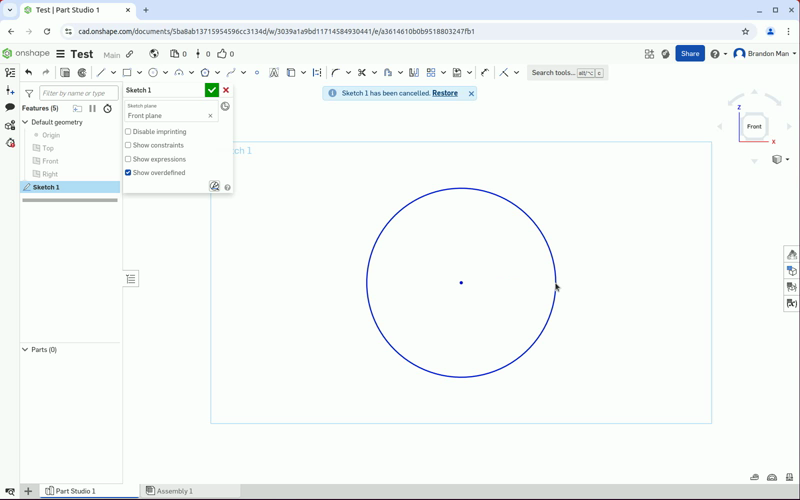
key(c)
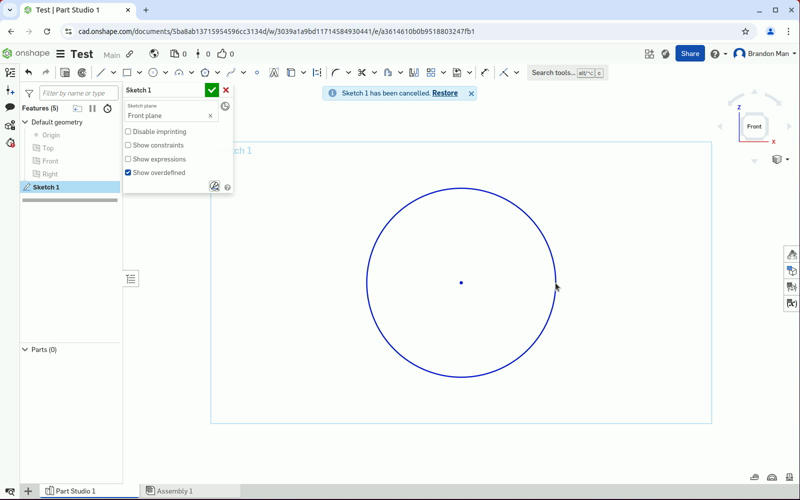
key_down(shift)
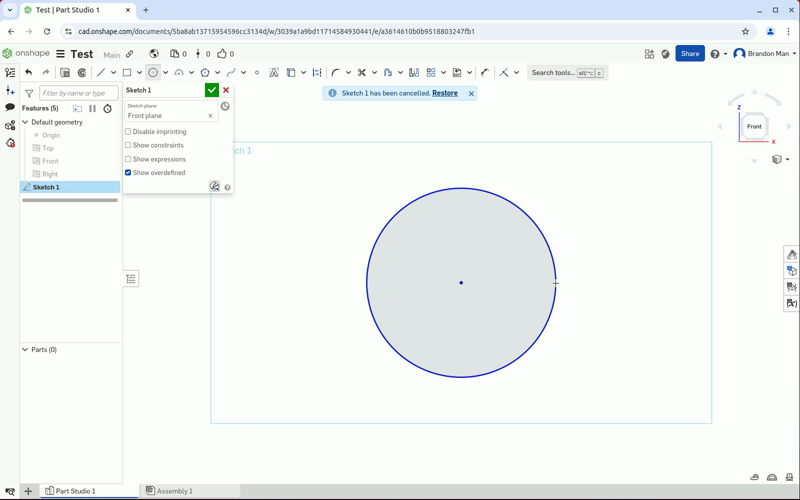
mouse_move(408, 247)
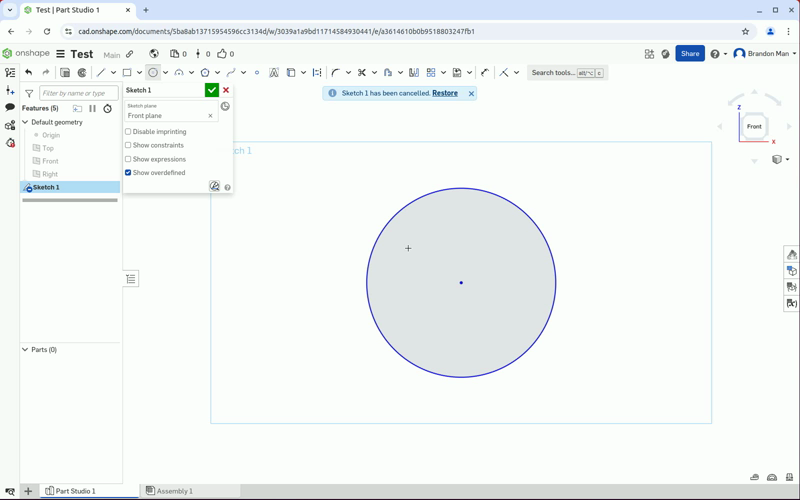
click(408, 247)
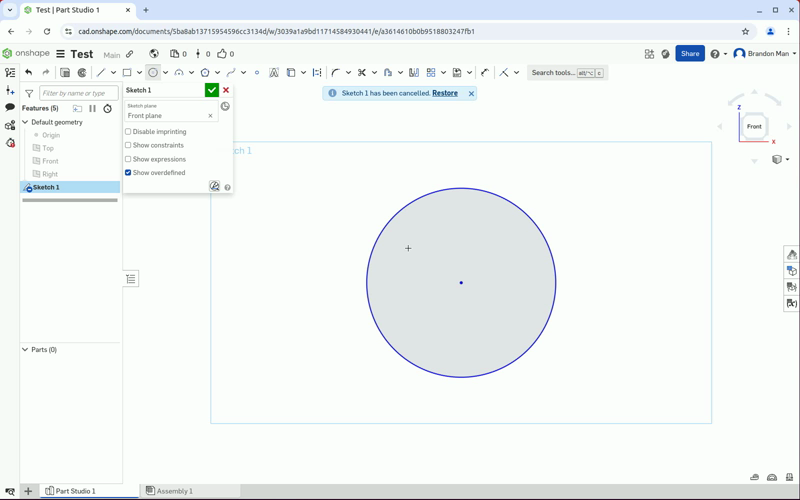
key_up(shift)
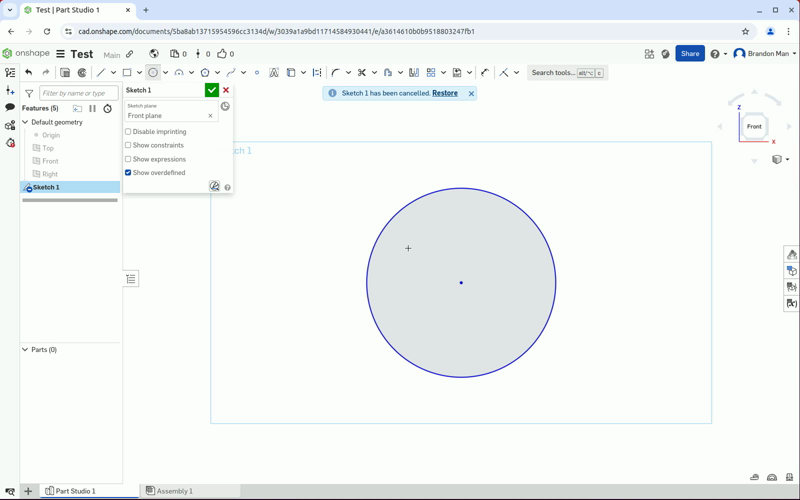
mouse_move(414, 247)
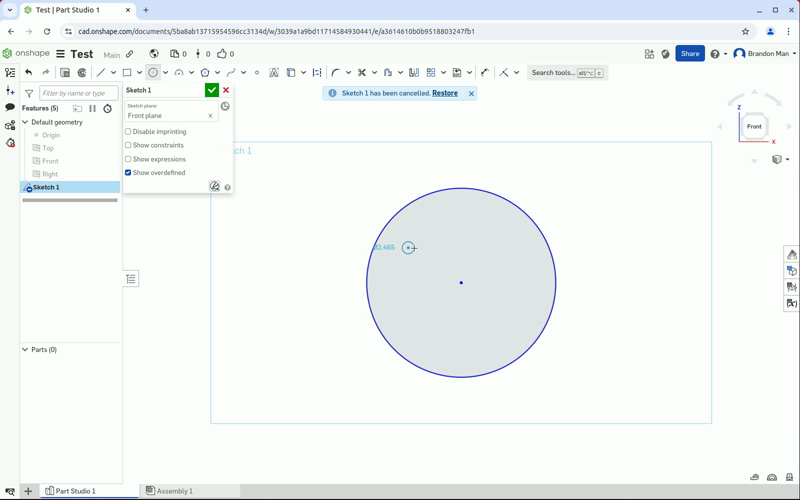
click(414, 247)
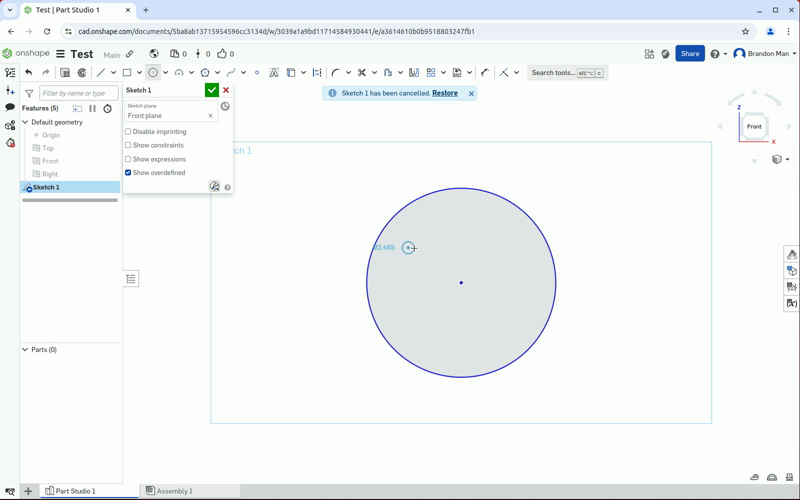
key(esc)
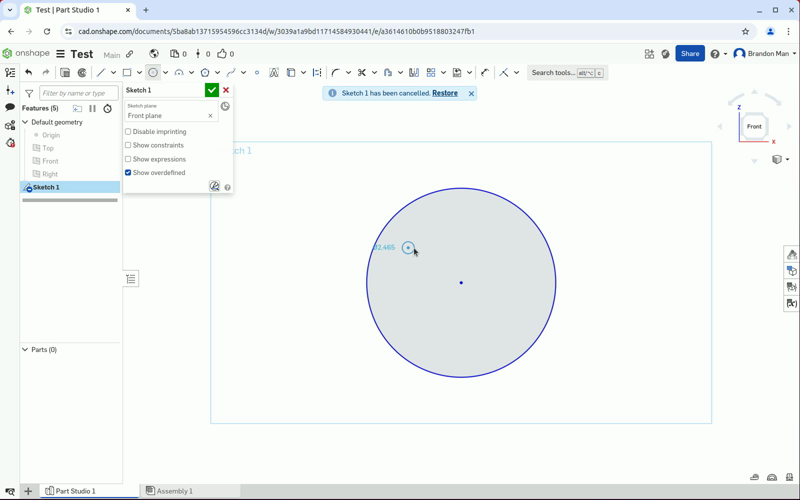
key(c)
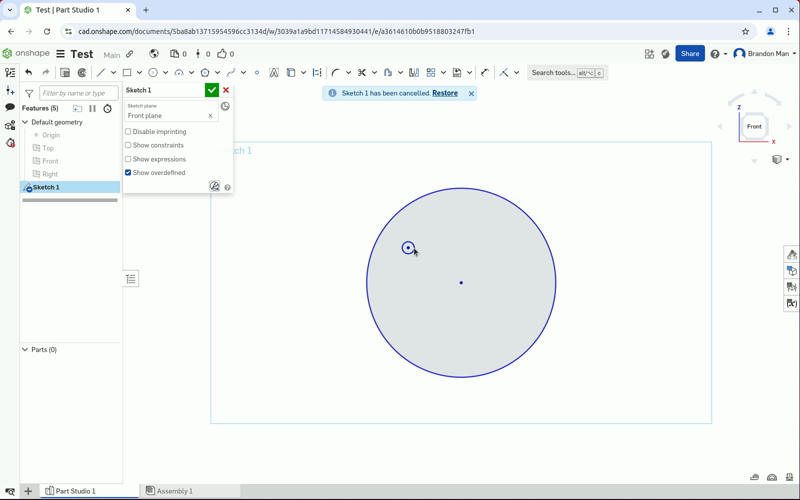
key_down(shift)
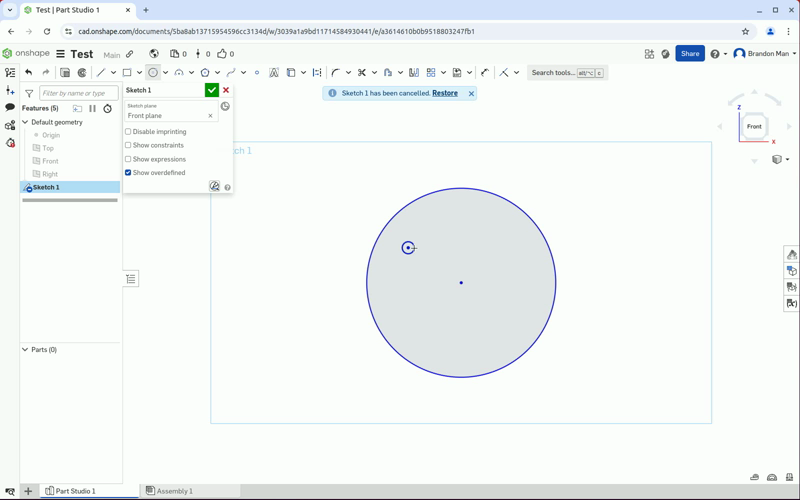
mouse_move(426, 333)
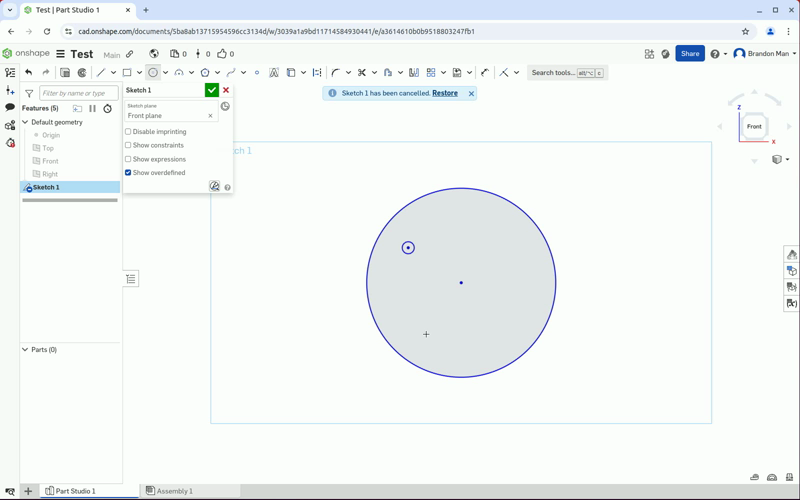
click(426, 333)
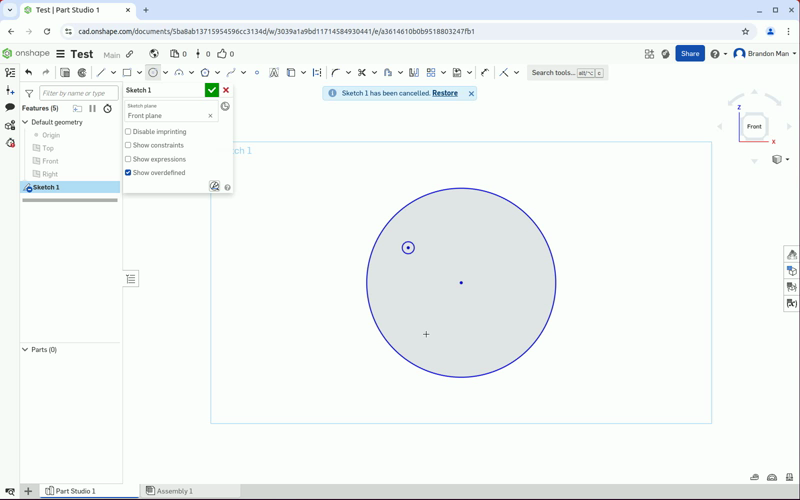
key_up(shift)
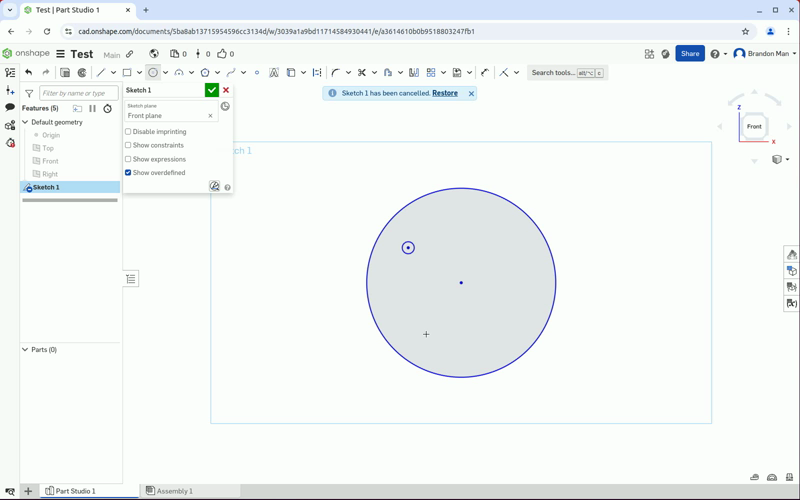
mouse_move(432, 333)
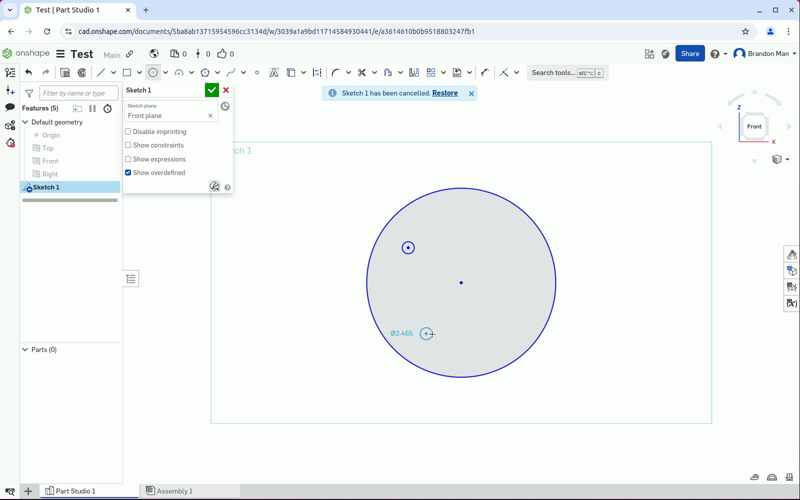
click(432, 333)
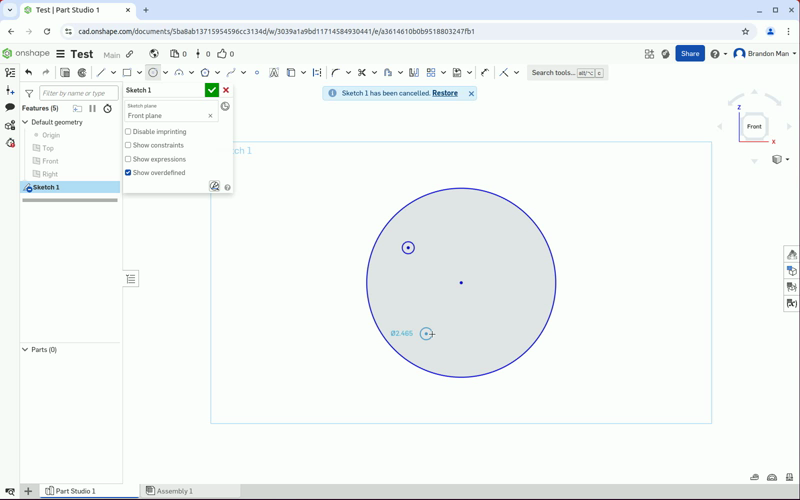
key(esc)
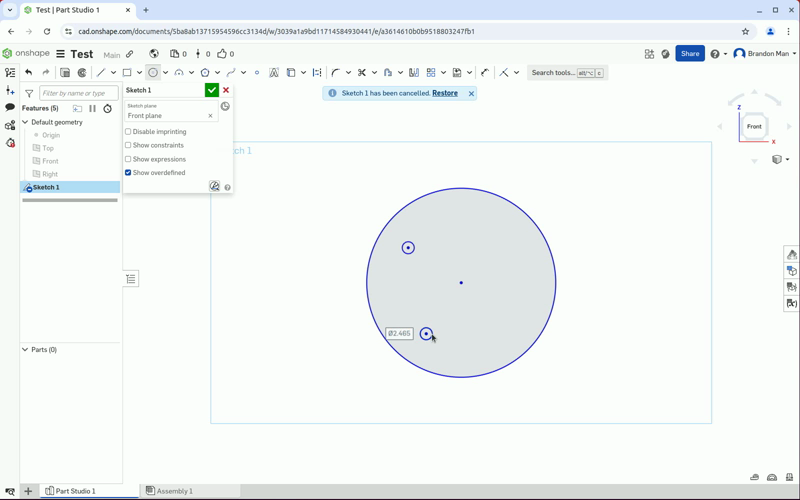
key(c)
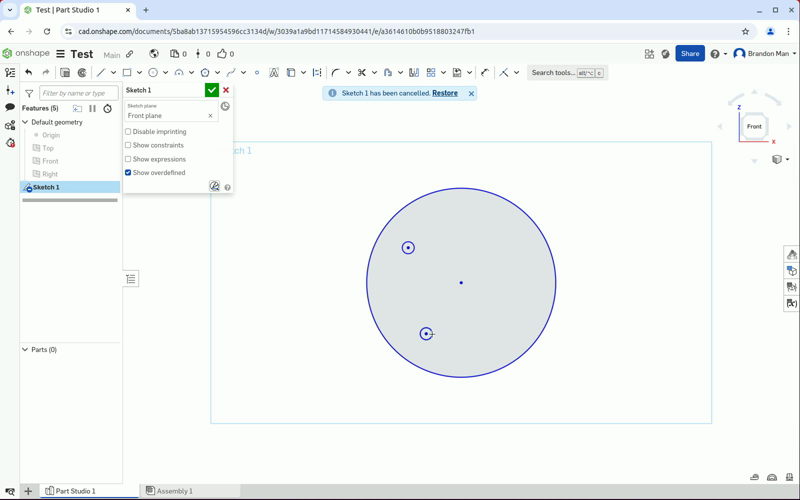
key_down(shift)
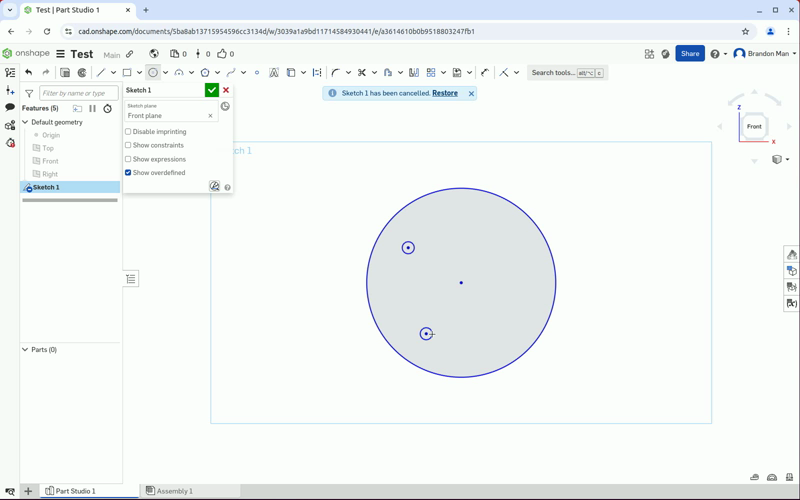
mouse_move(461, 282)
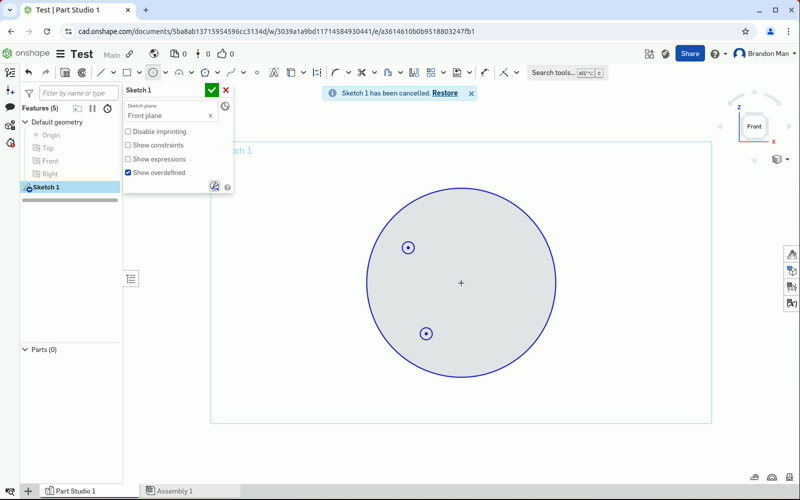
click(461, 282)
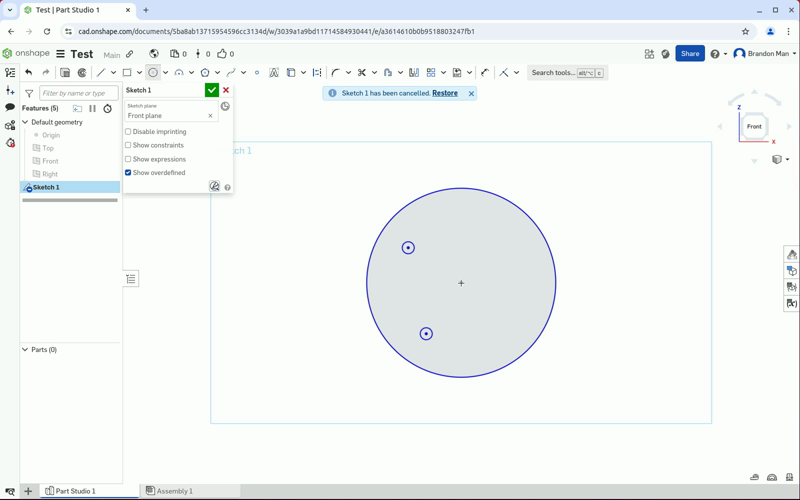
key_up(shift)
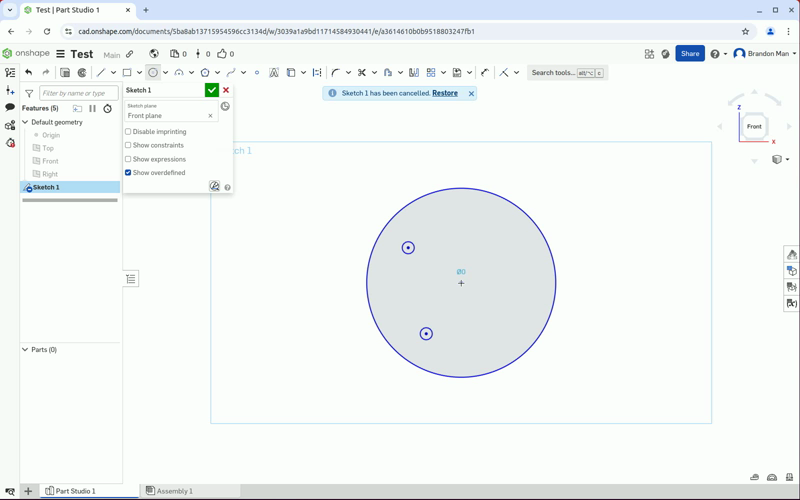
mouse_move(500, 282)
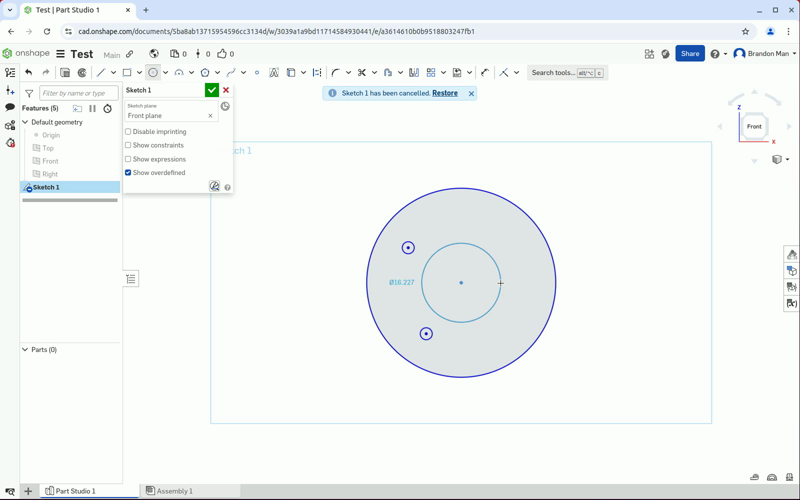
click(500, 282)
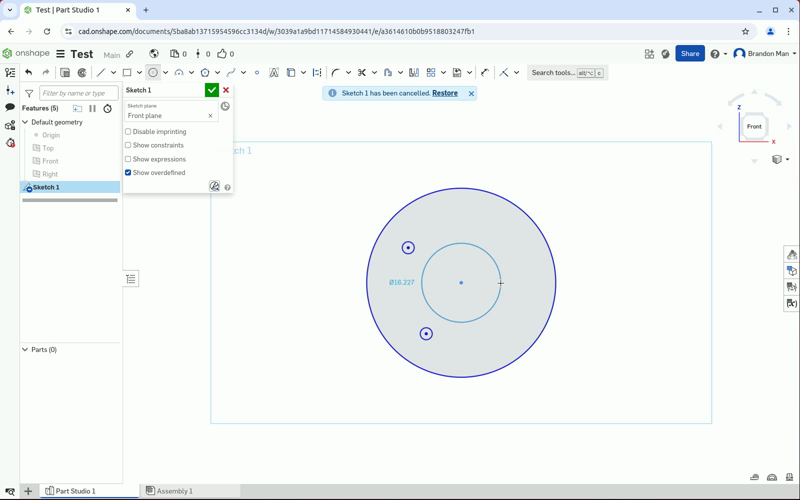
key(esc)
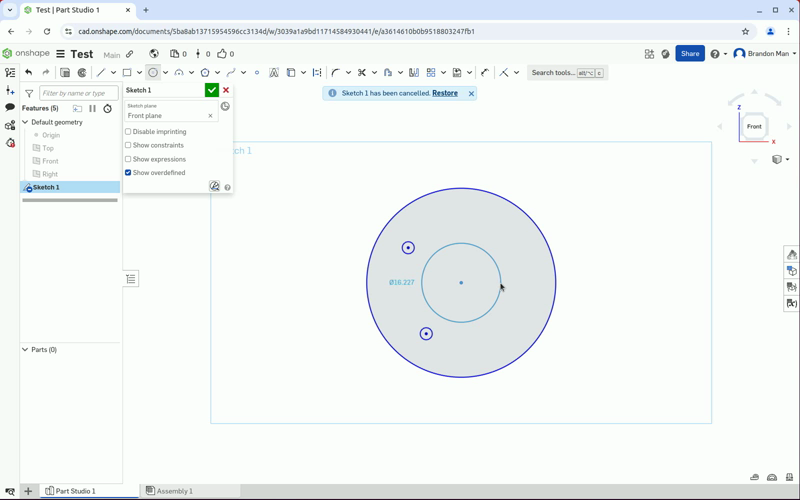
key(c)
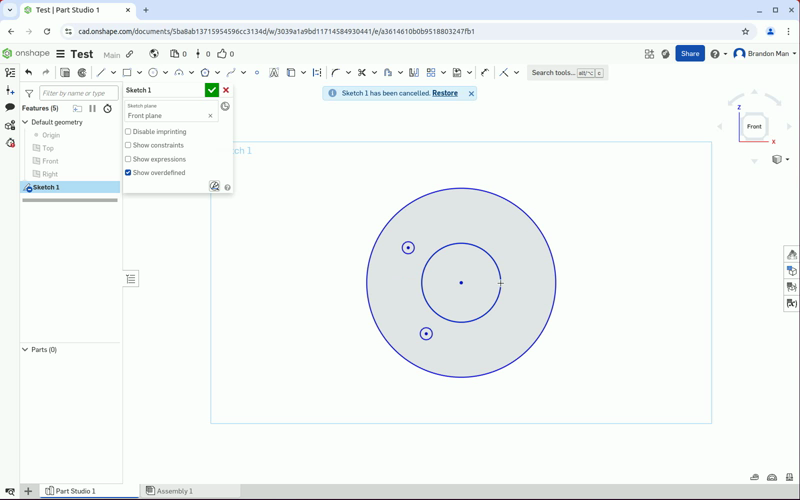
key_down(shift)
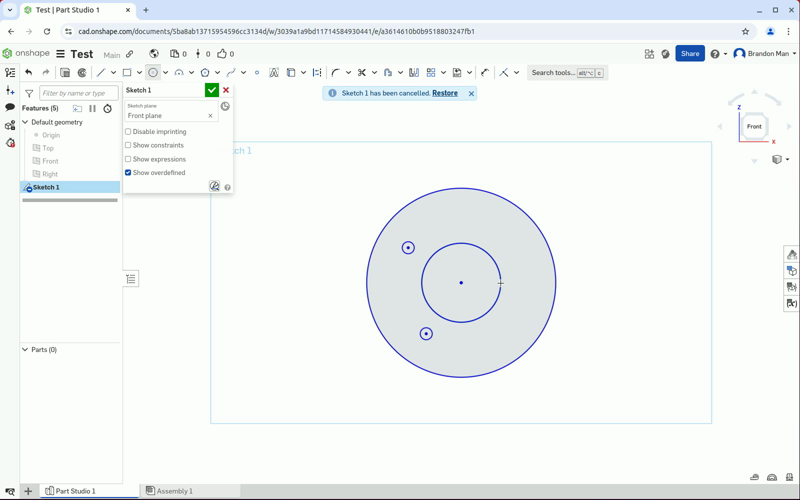
mouse_move(494, 231)
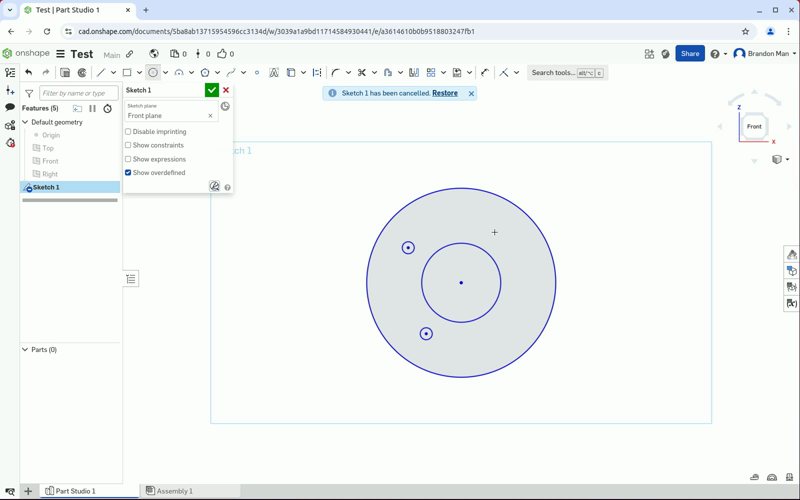
click(494, 231)
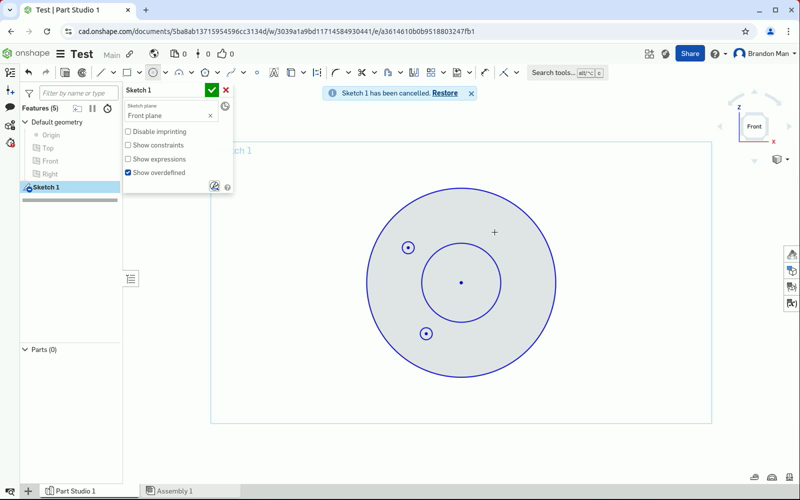
key_up(shift)
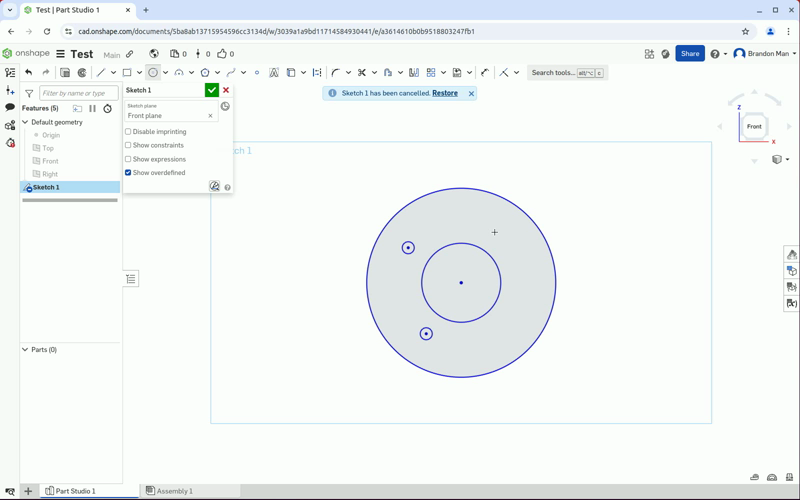
mouse_move(500, 231)
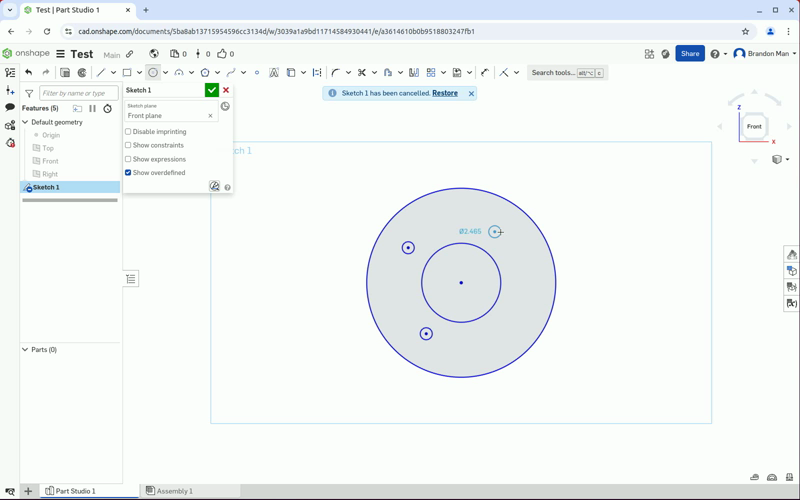
click(500, 231)
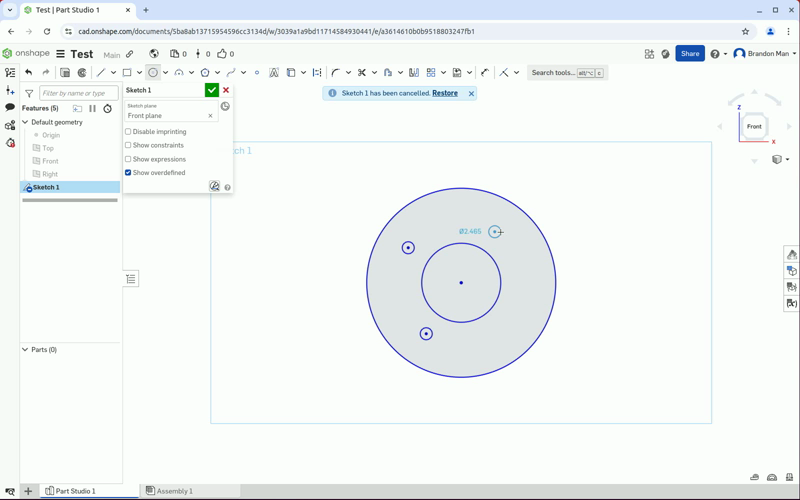
key(esc)
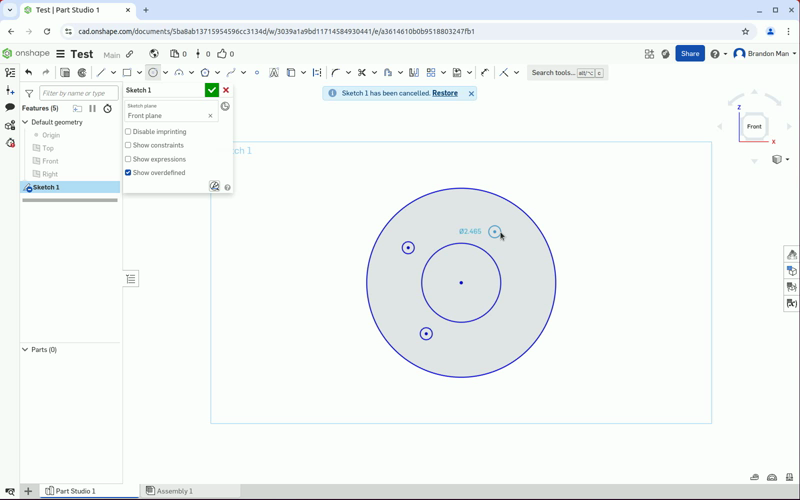
key(c)
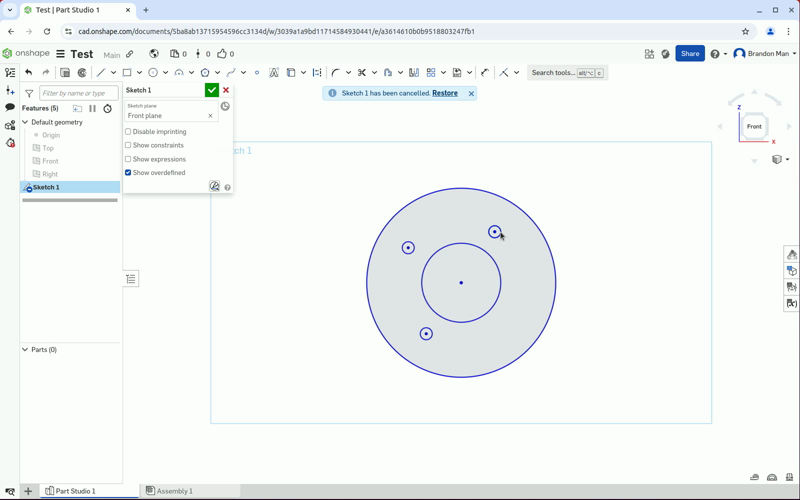
key_down(shift)
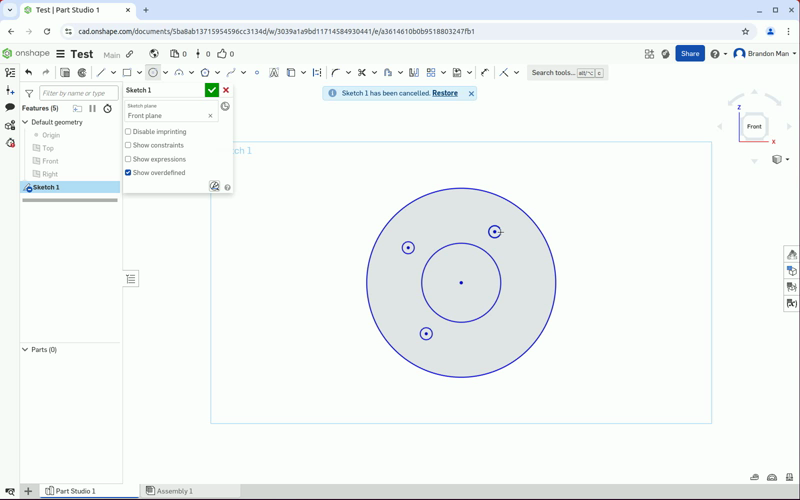
mouse_move(512, 318)
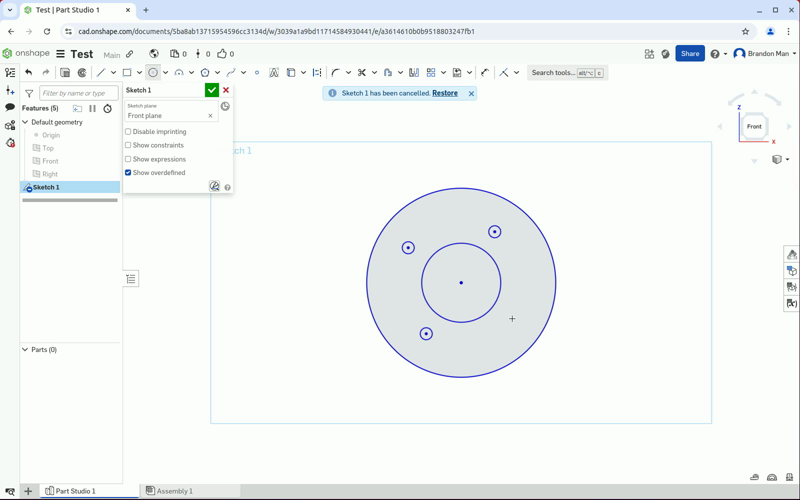
click(512, 318)
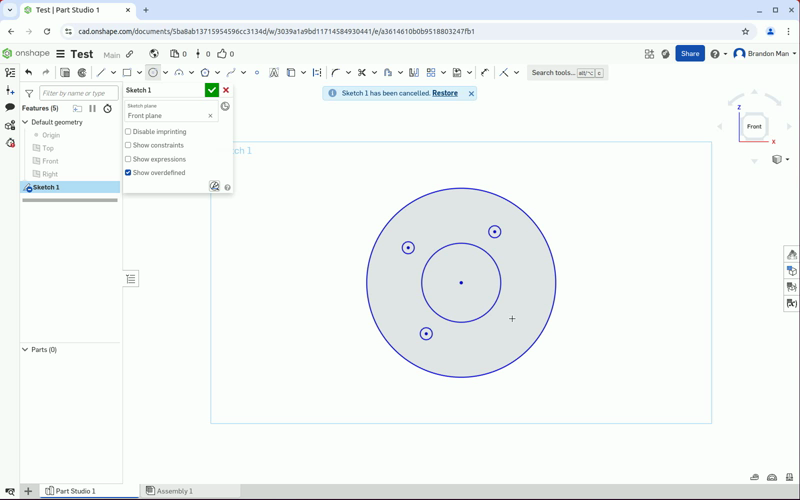
key_up(shift)
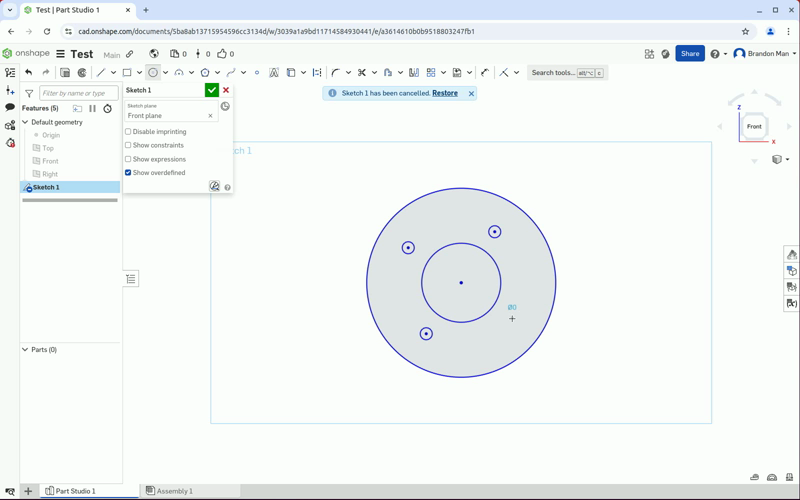
mouse_move(518, 318)
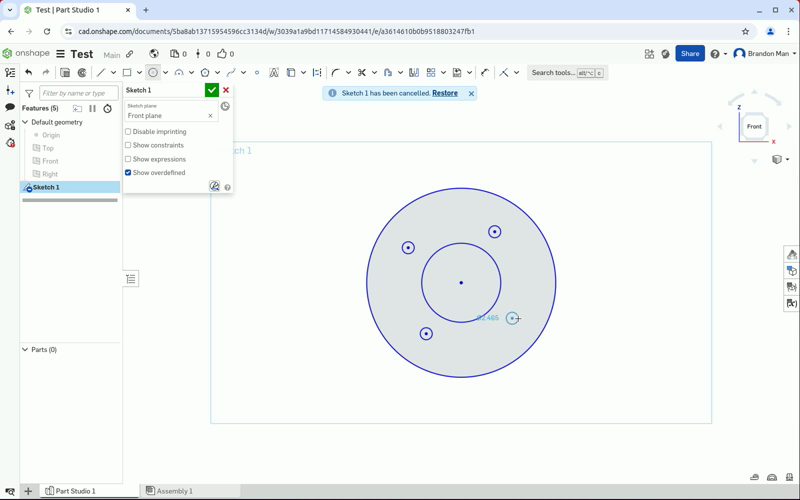
click(518, 318)
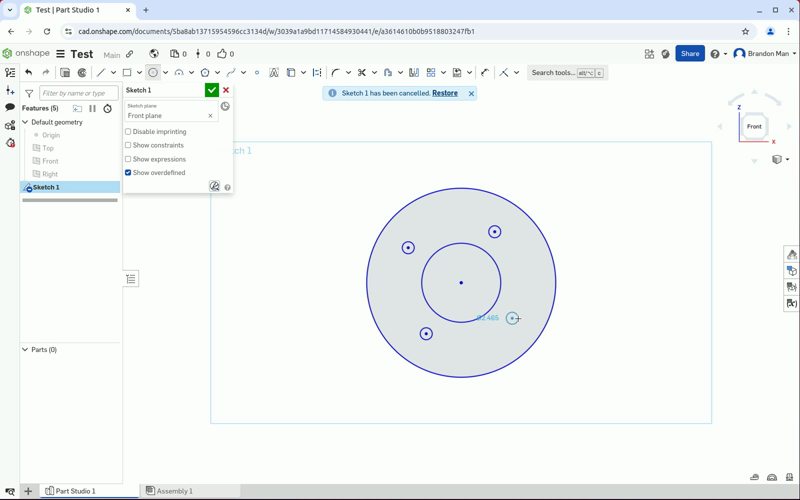
key(esc)
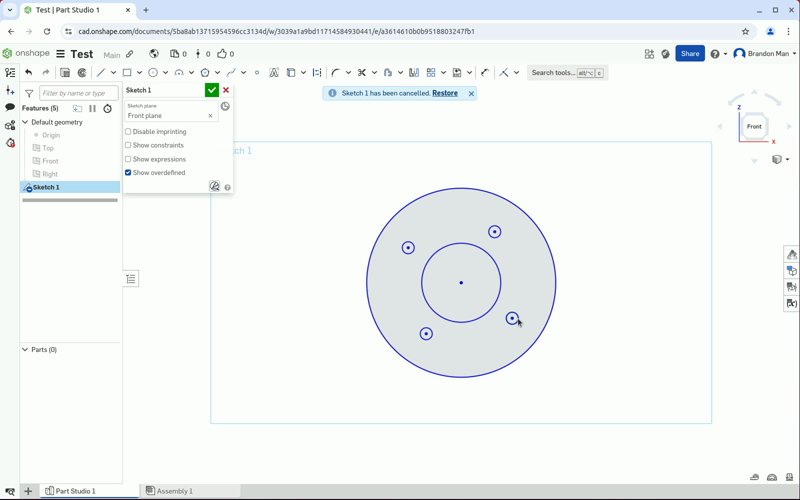
mouse_move(518, 290)
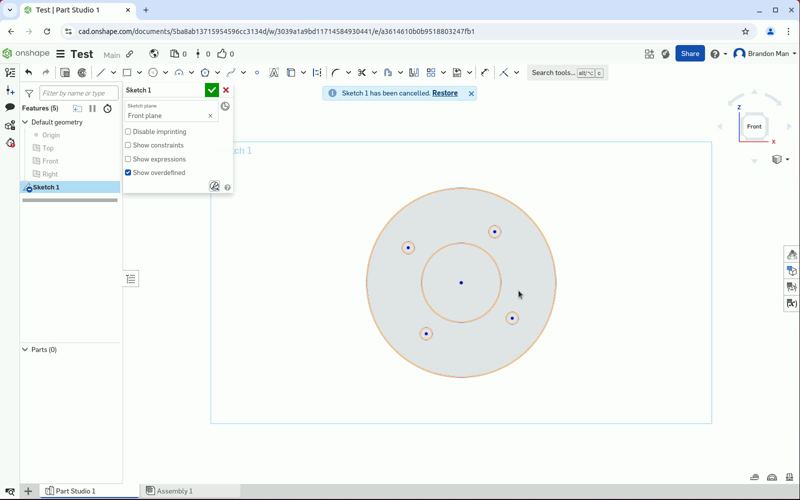
click(518, 290)
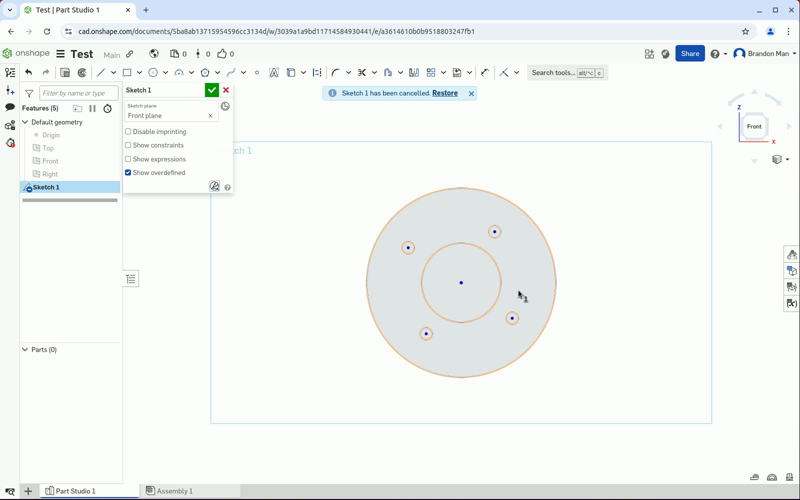
mouse_move(73, 352)
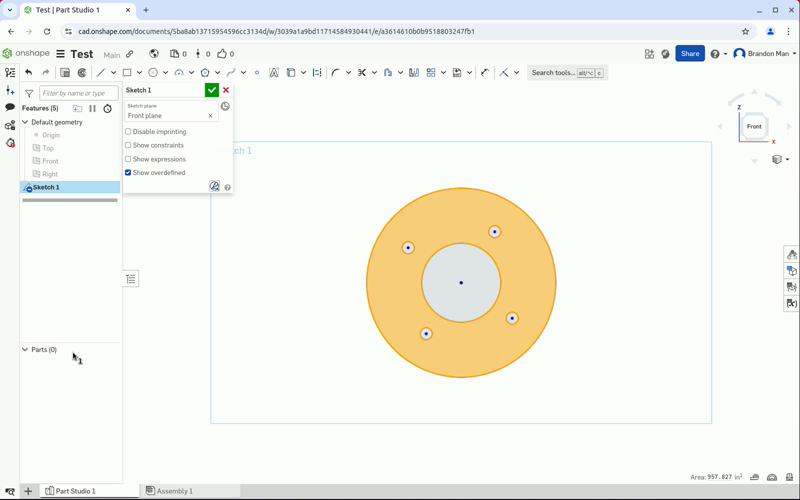
key(shift+y)
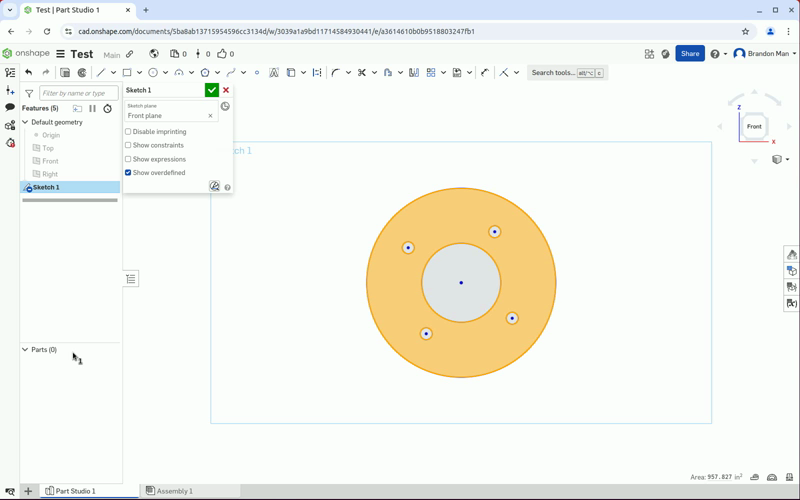
key(shift+e)
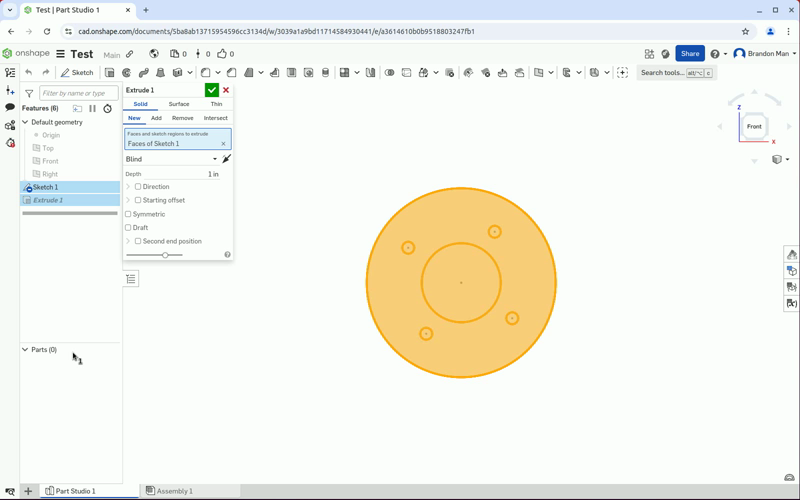
mouse_move(143, 106)
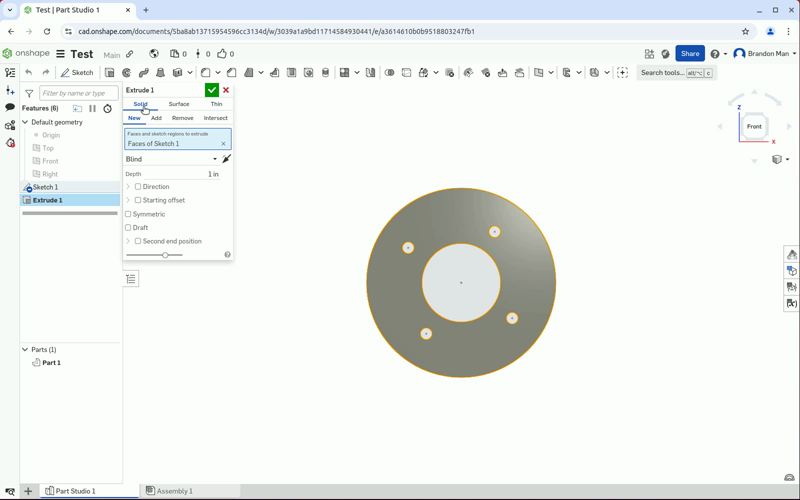
click(143, 106)
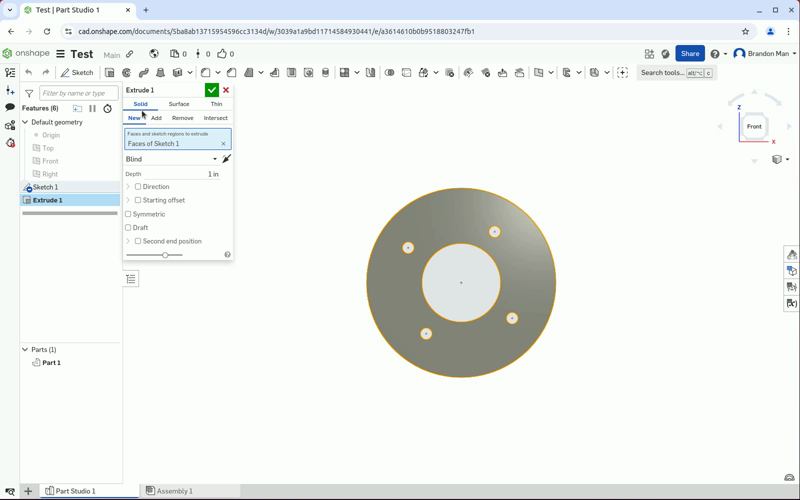
mouse_move(137, 120)
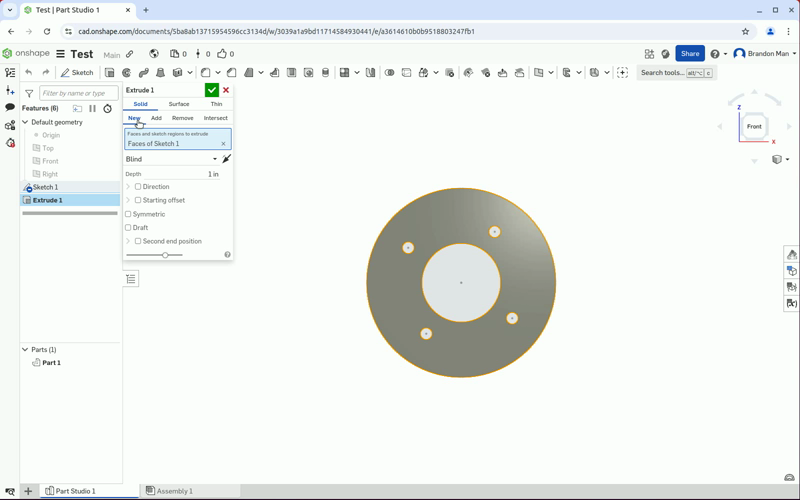
click(137, 120)
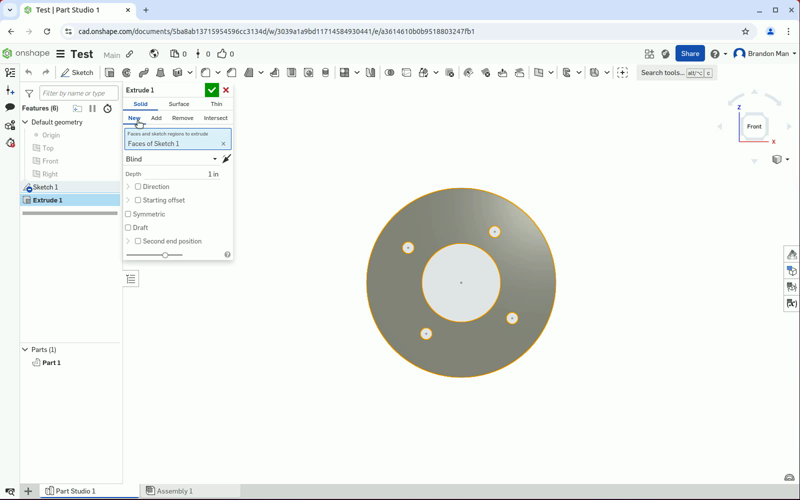
key(tab, 4)
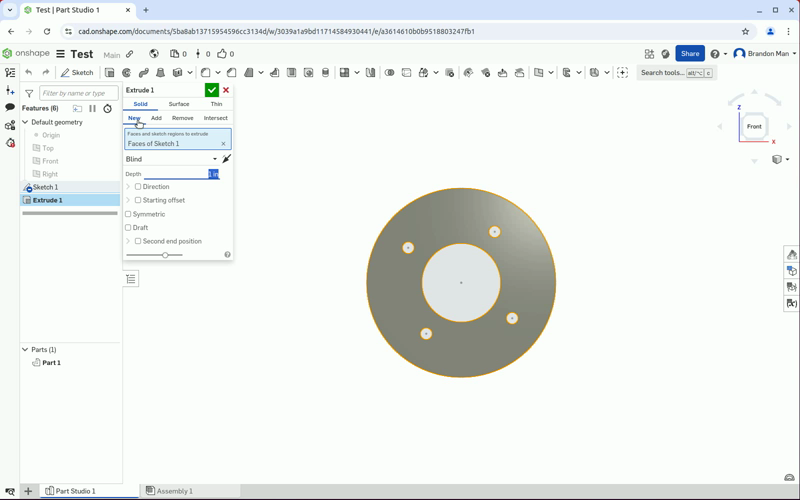
text(4.574)
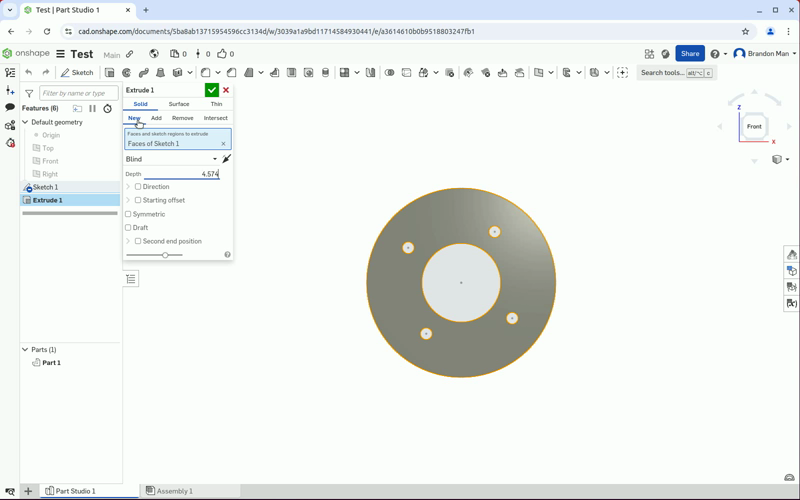
key(enter)
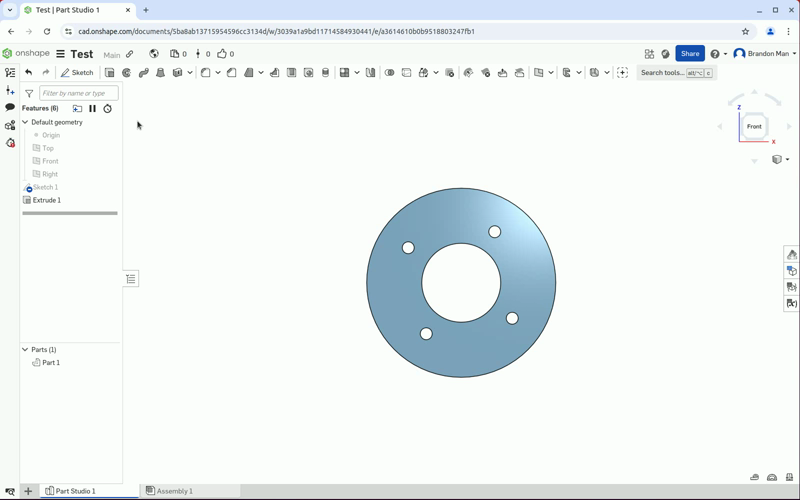
key(shift+h)
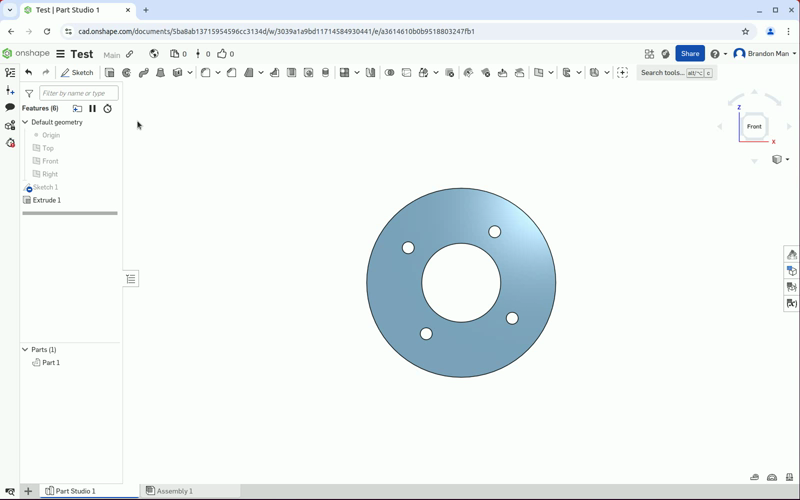
key(shift+h)
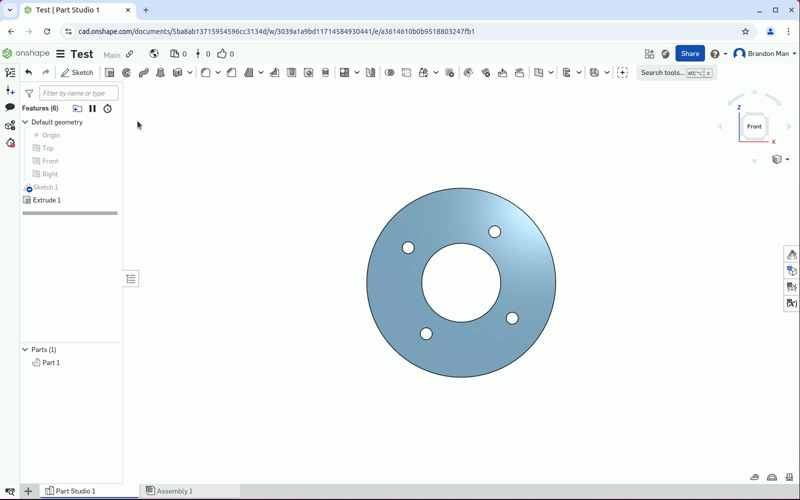
mouse_move(73, 189)
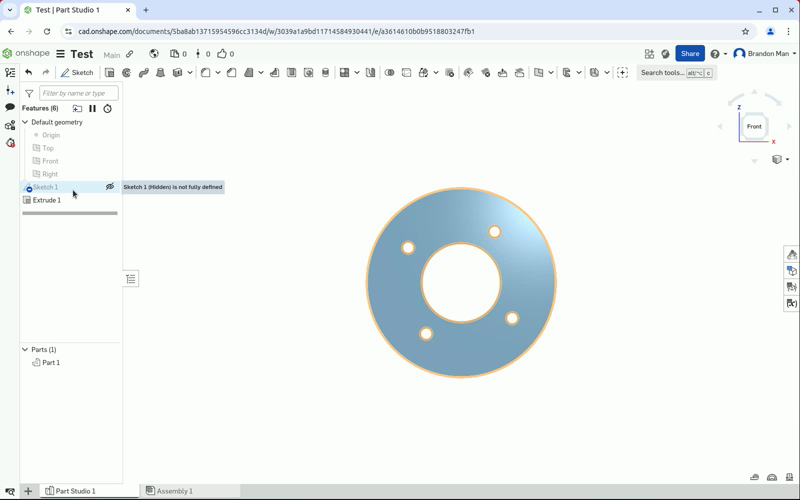
click(73, 189)
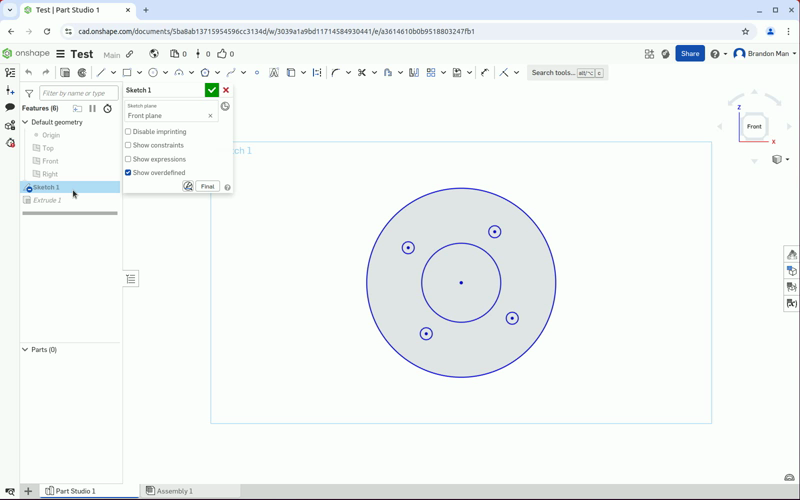
mouse_move(229, 92)
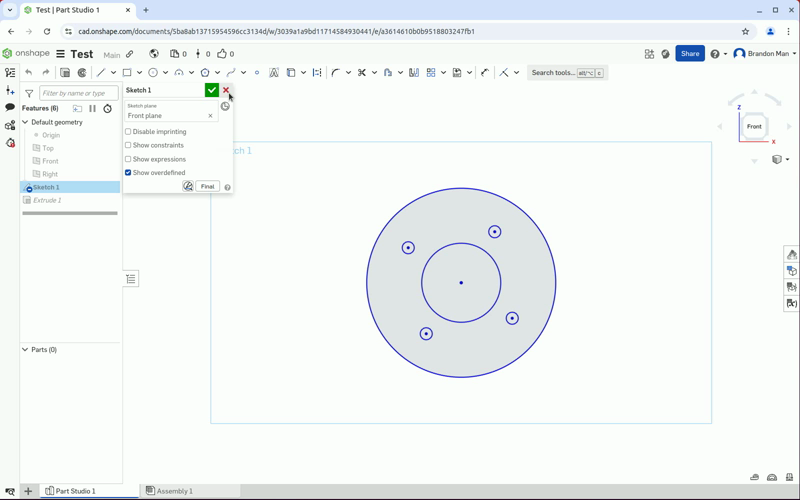
click(229, 92)
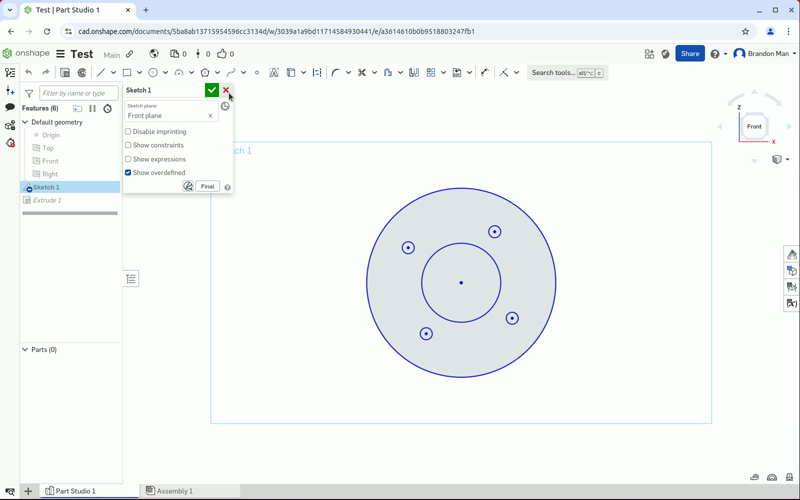
key(shift+s)
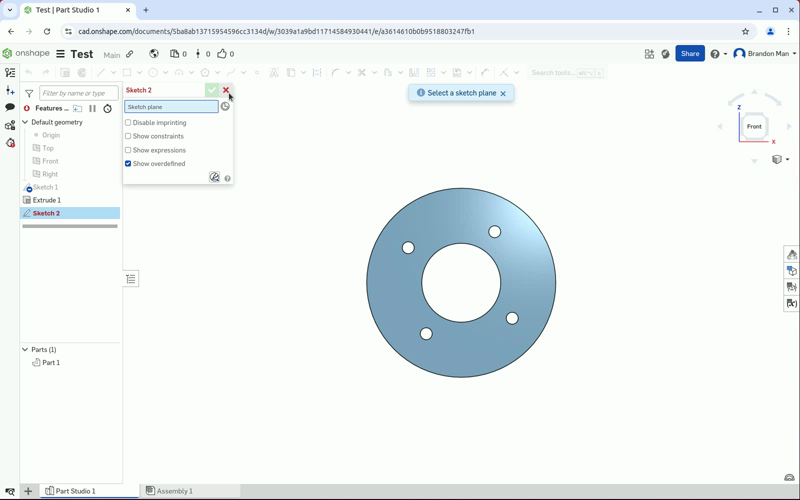
mouse_move(73, 163)
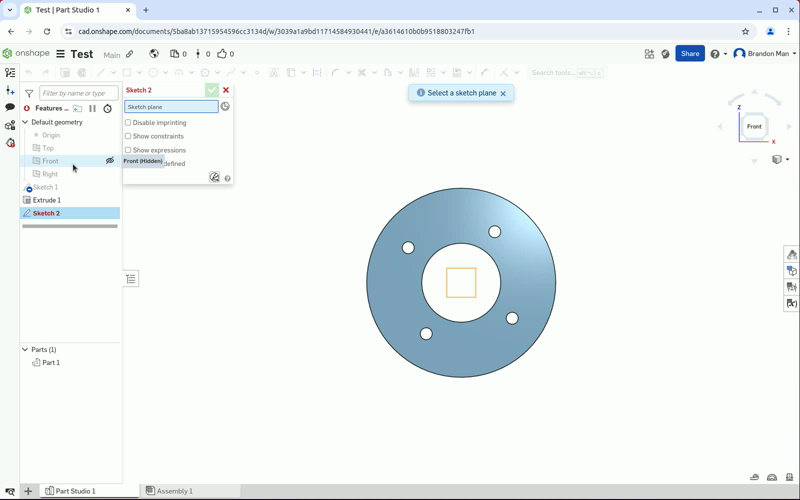
click(73, 163)
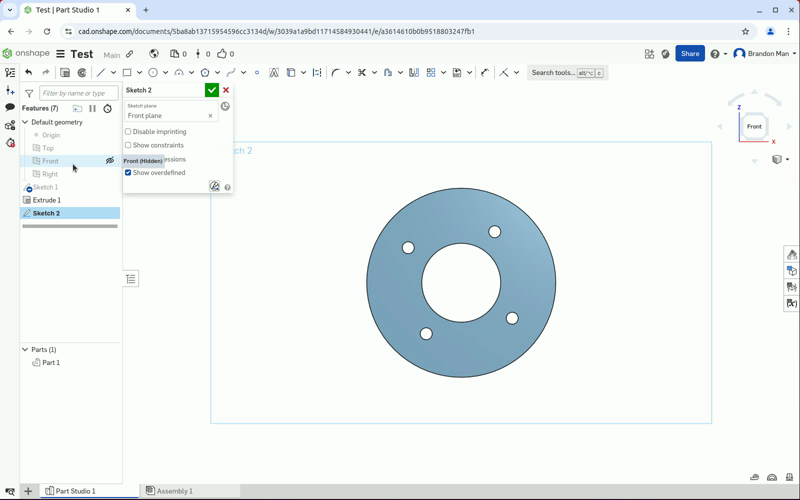
mouse_move(73, 352)
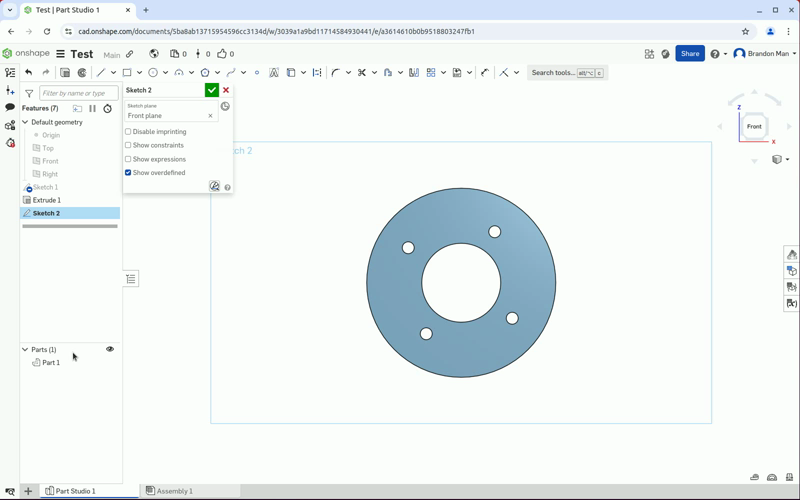
key(y)
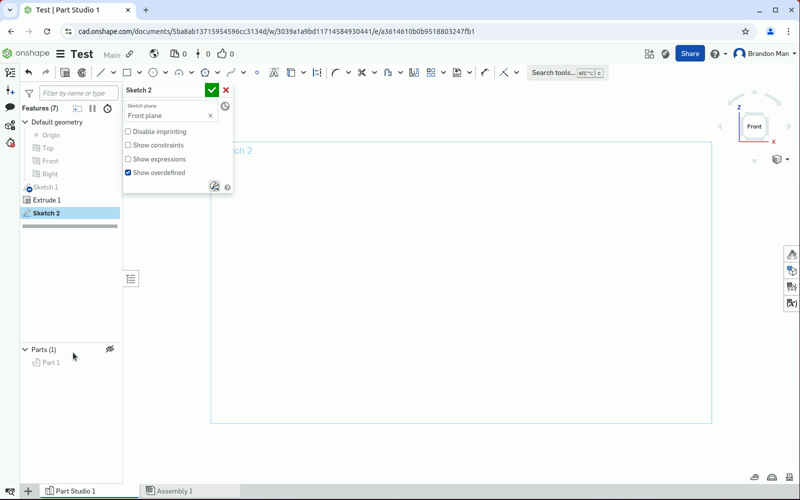
key(c)
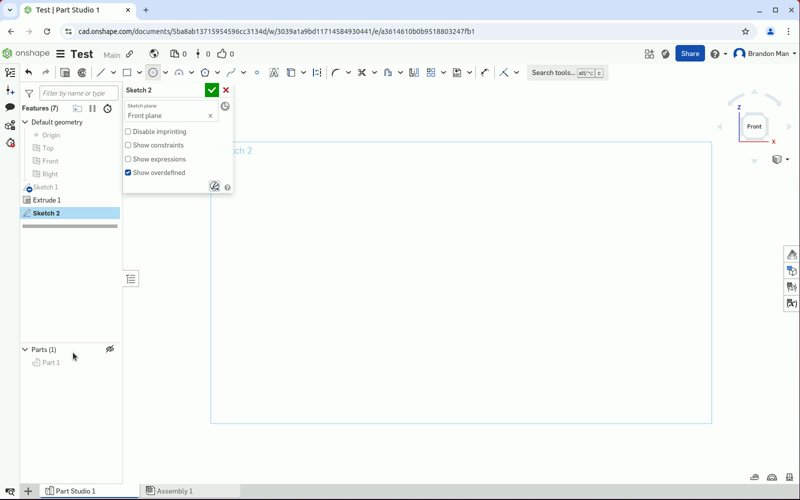
key_down(shift)
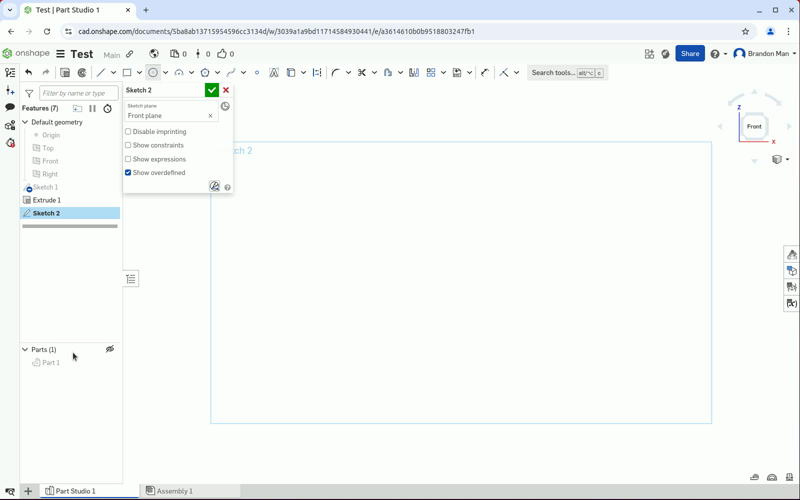
mouse_move(461, 282)
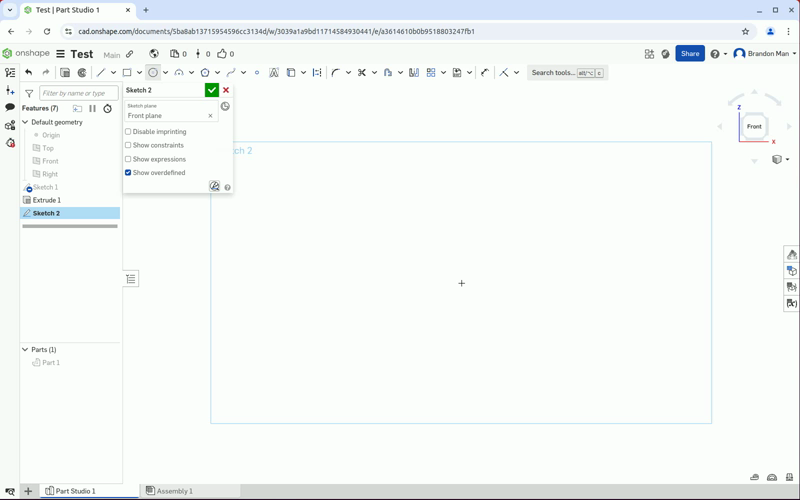
click(461, 282)
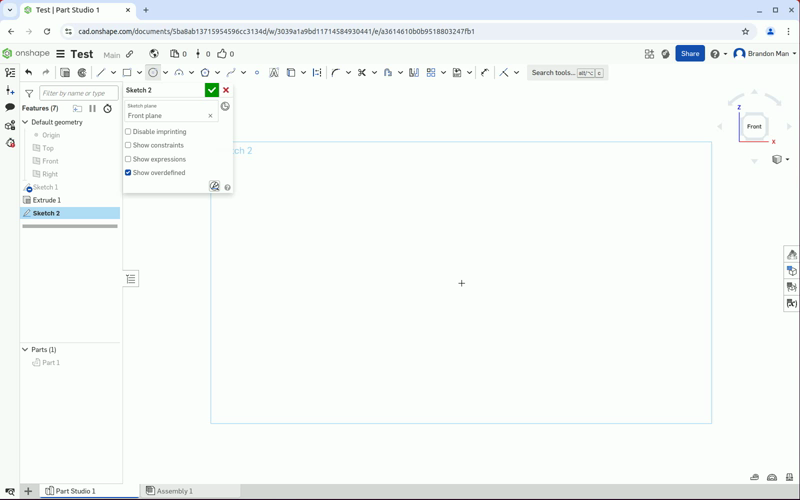
key_up(shift)
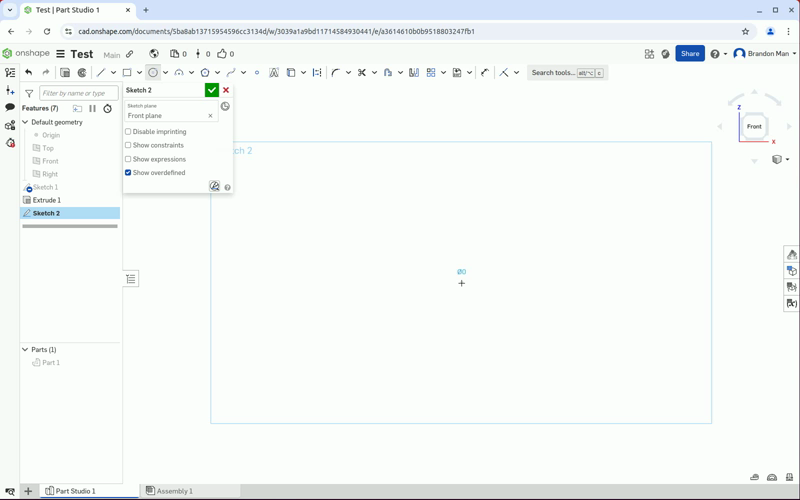
mouse_move(503, 282)
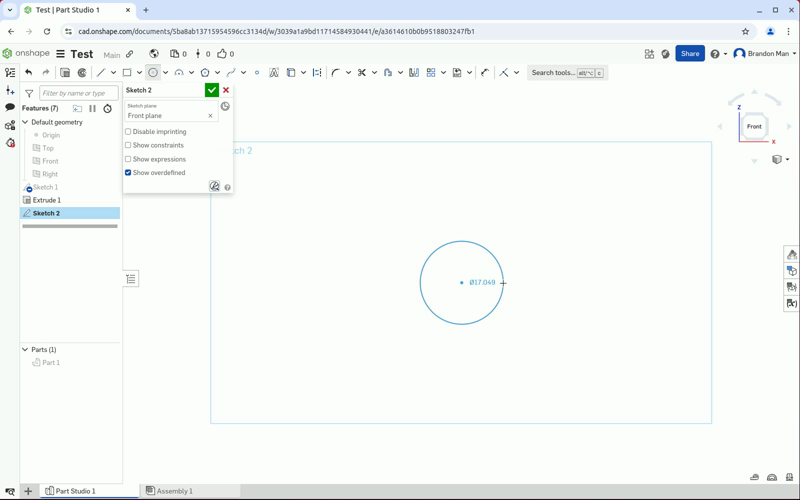
click(503, 282)
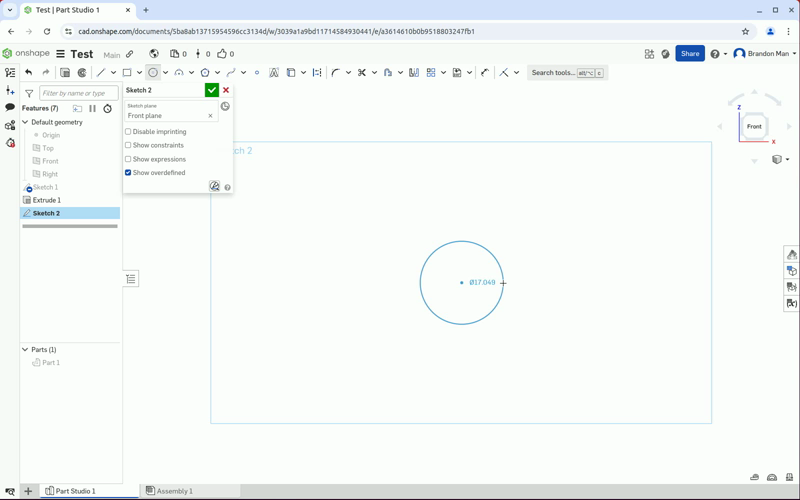
key(esc)
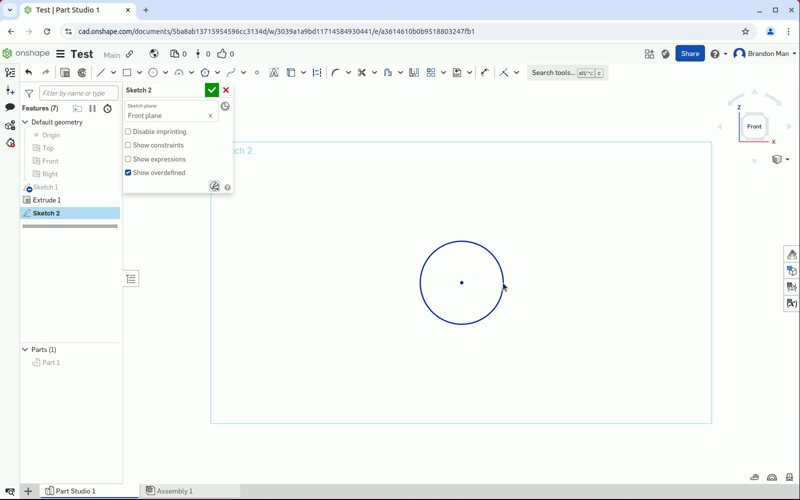
mouse_move(440, 279)
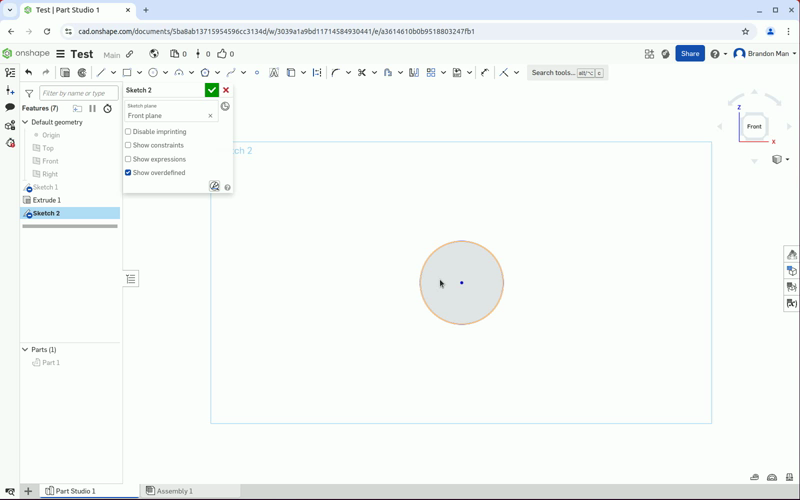
click(440, 279)
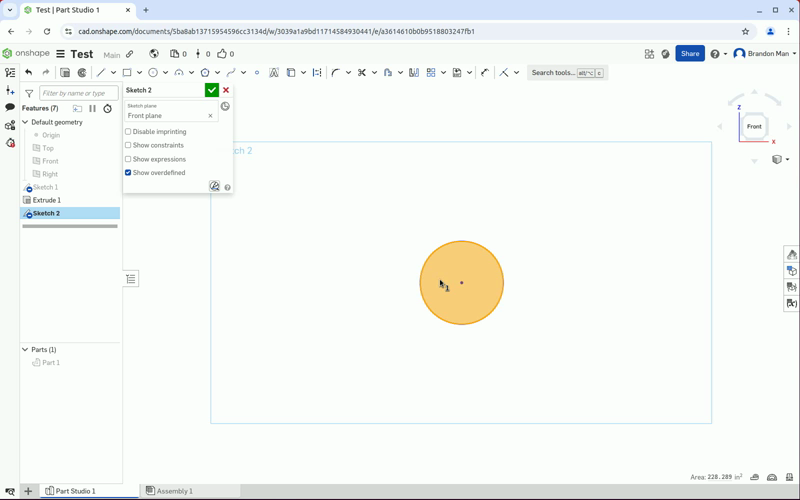
mouse_move(73, 352)
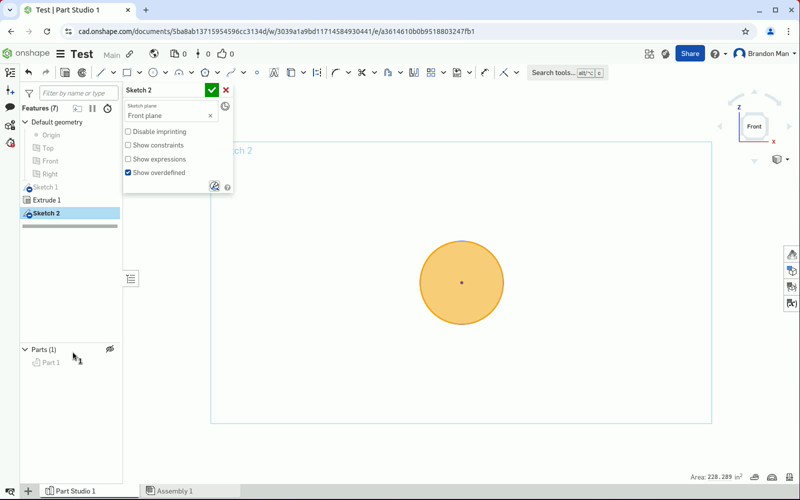
key(shift+y)
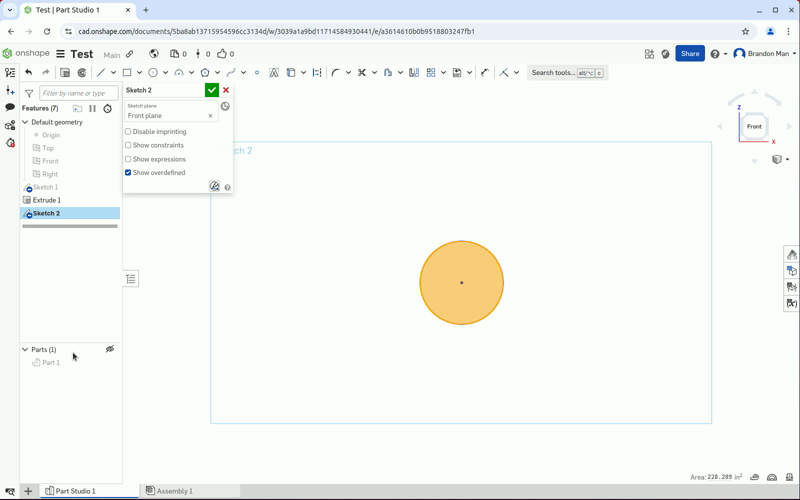
key(shift+e)
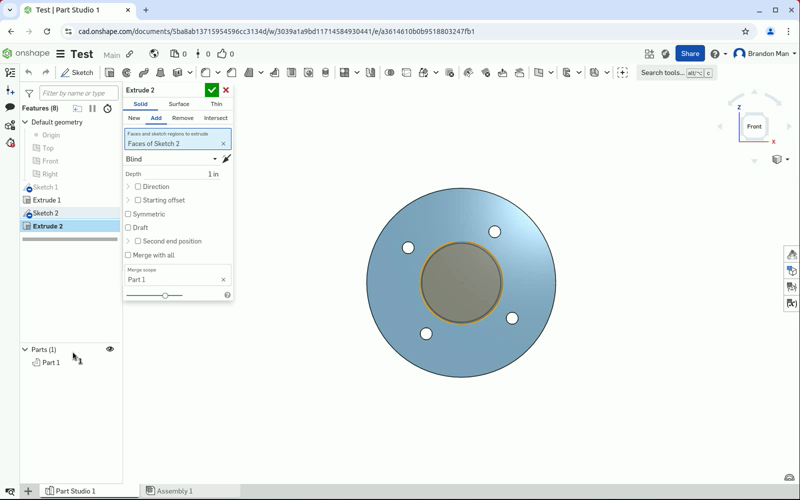
mouse_move(143, 106)
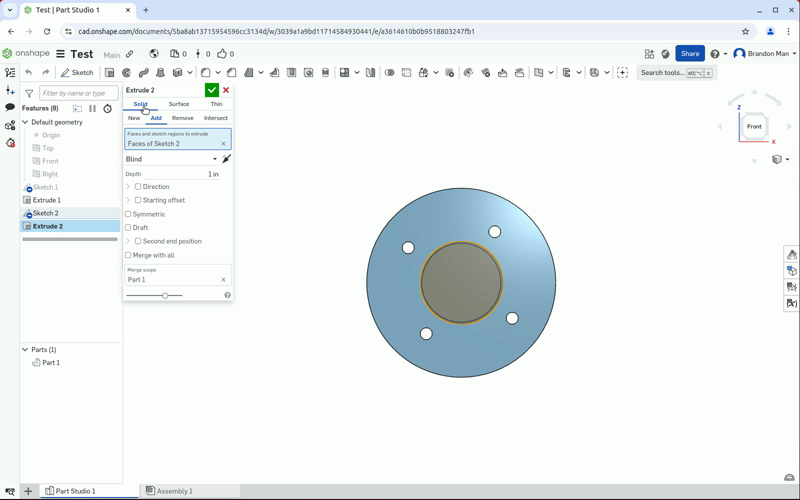
click(143, 106)
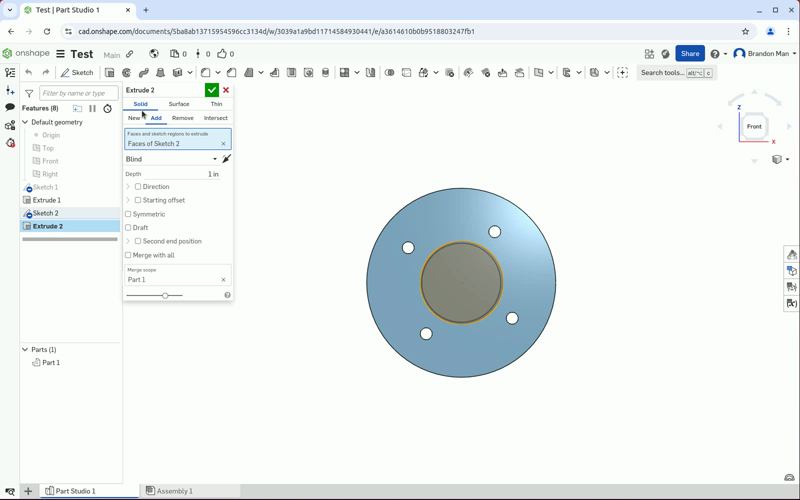
mouse_move(137, 120)
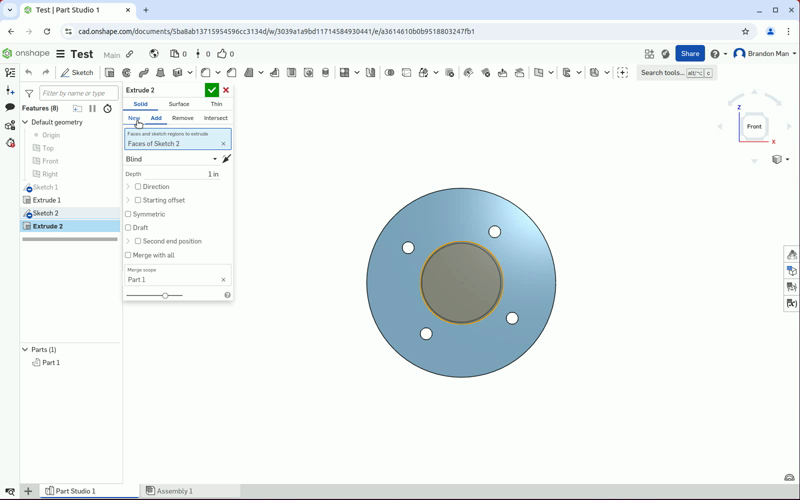
click(137, 120)
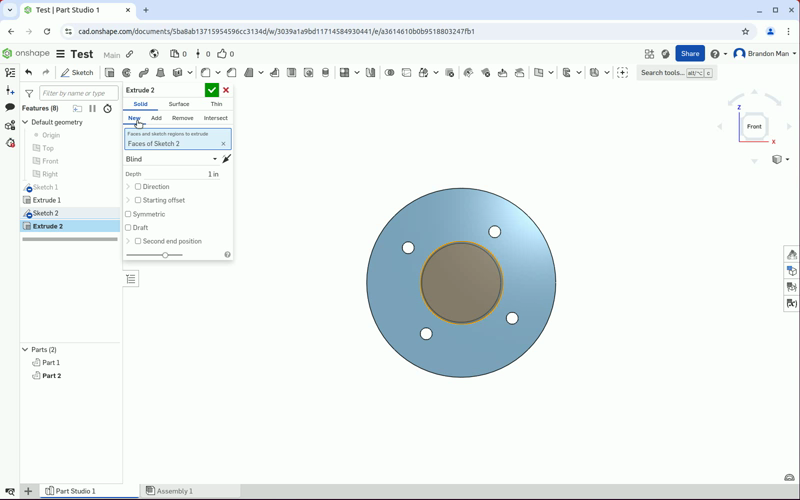
key(tab, 4)
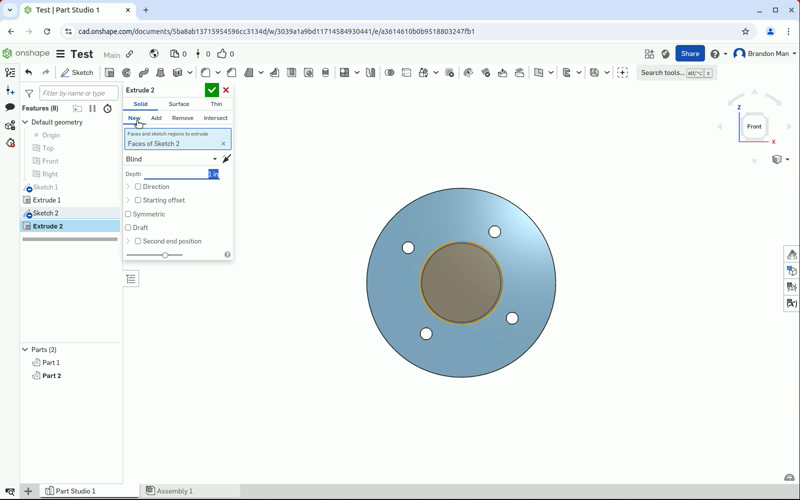
text(4.574)
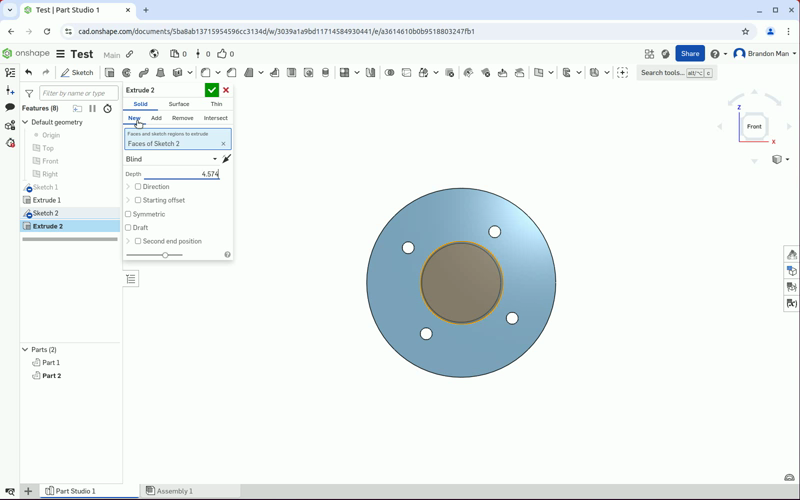
key(enter)
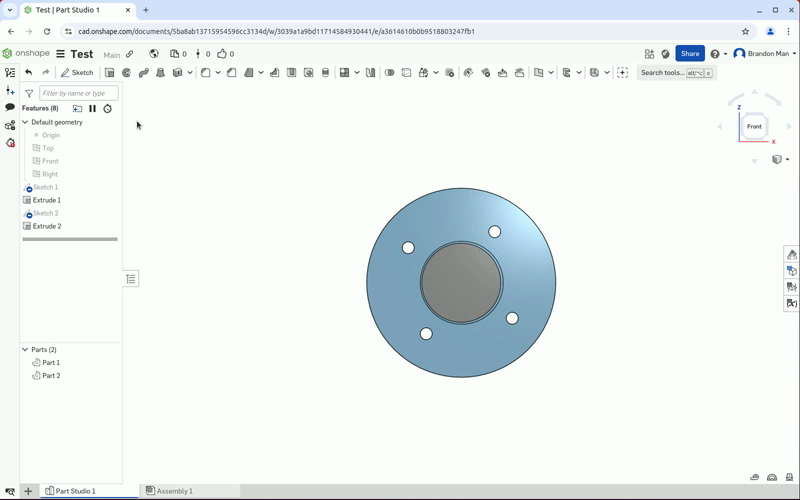
key(shift+h)
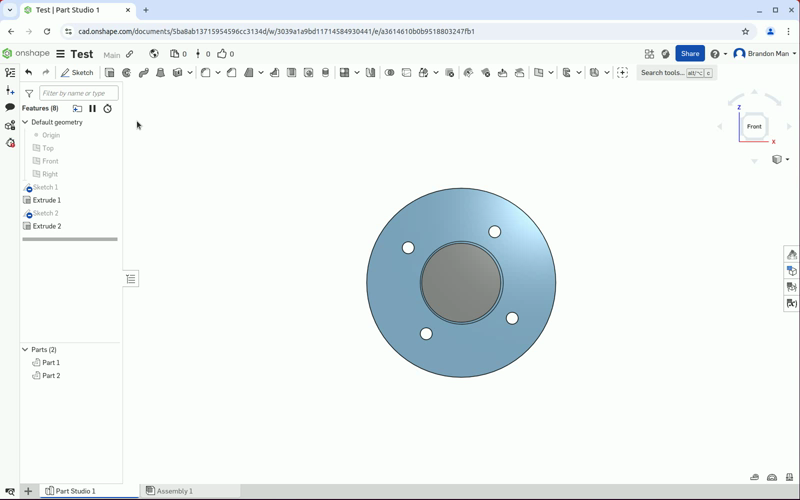
key(shift+h)
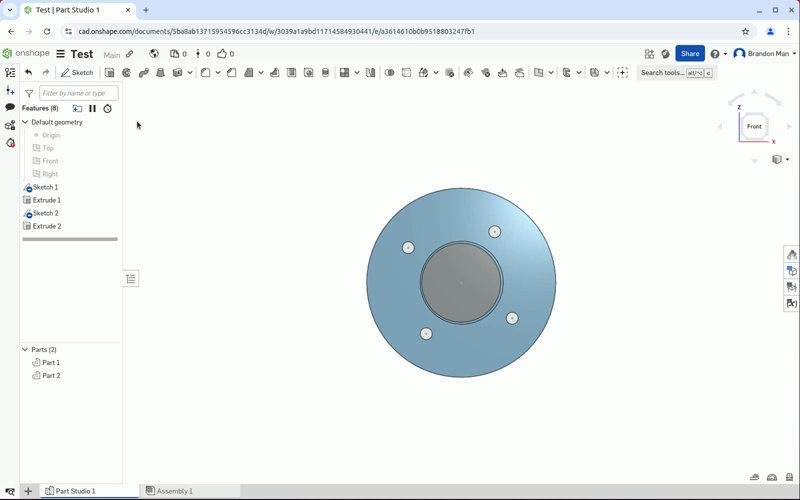
key(shift+7)
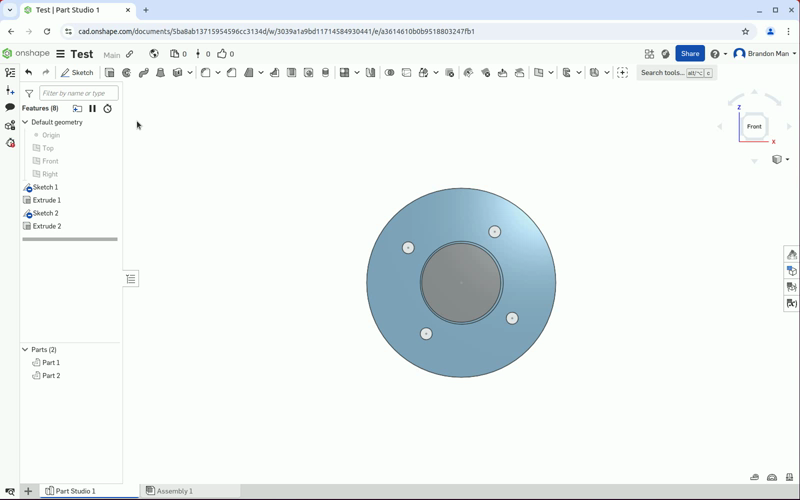
key(left, 2)
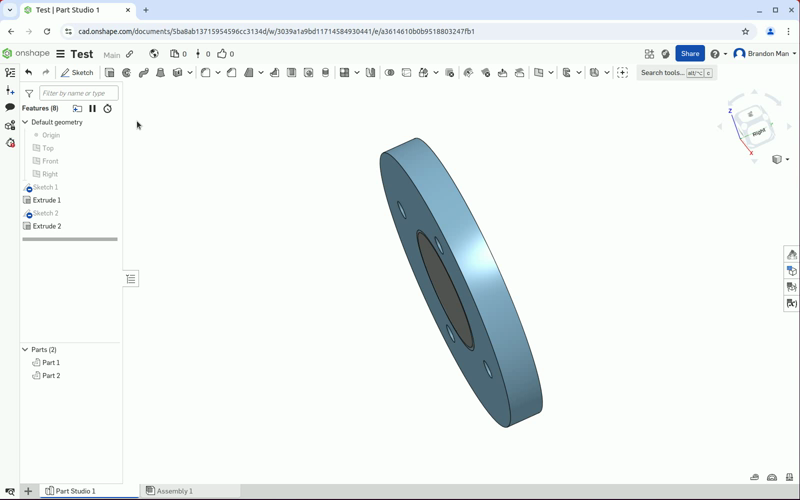
key(down, 2)
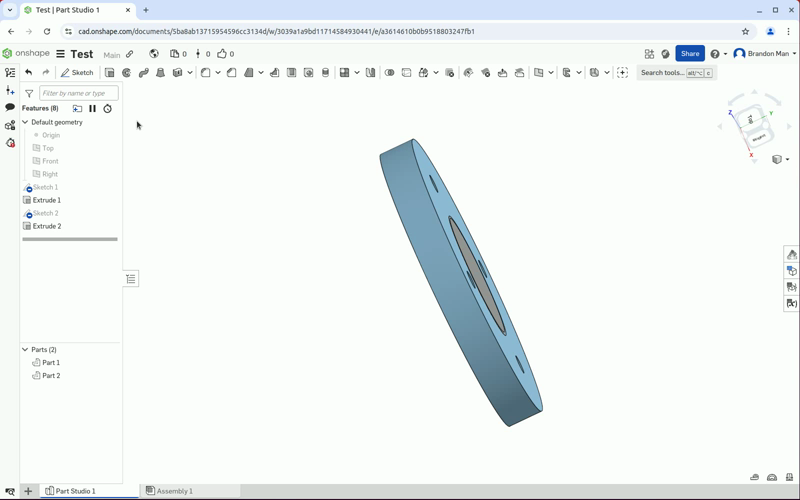
key(up, 2)
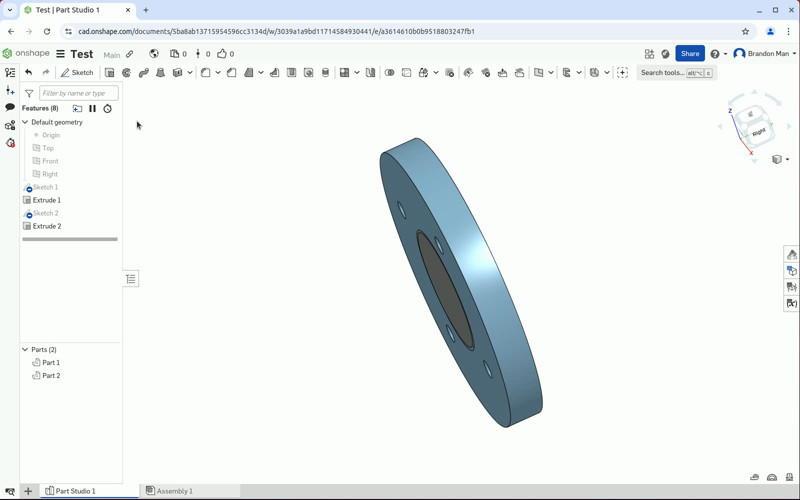
key(right, 2)
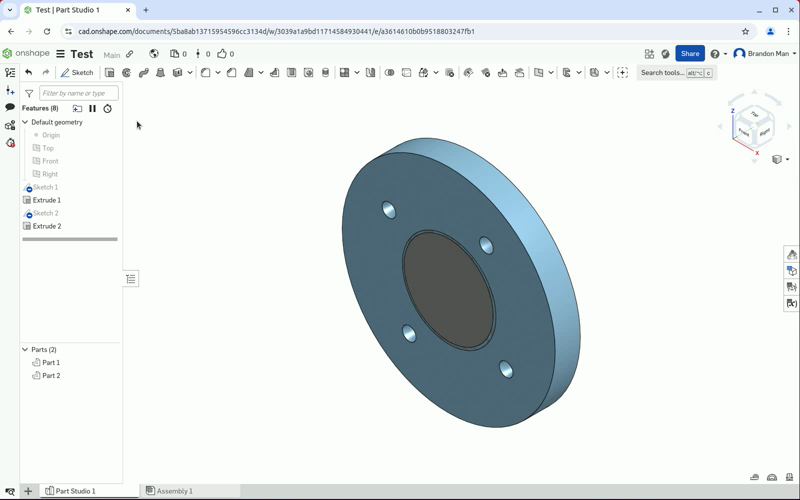
mouse_move(73, 189)
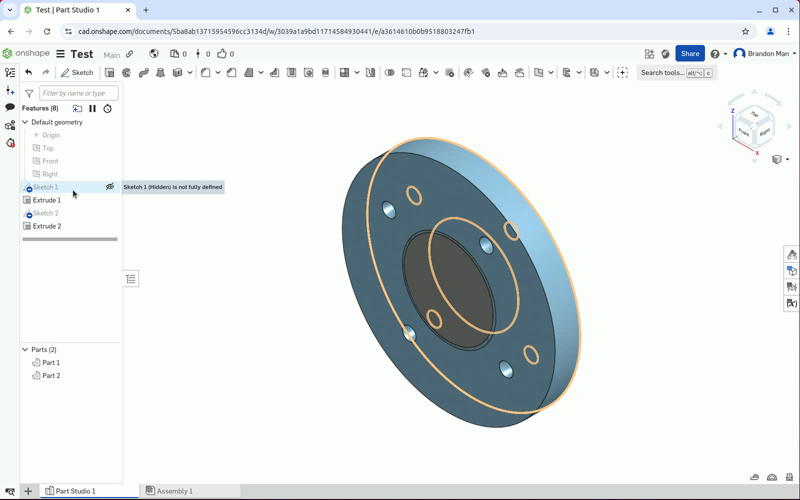
click(73, 189)